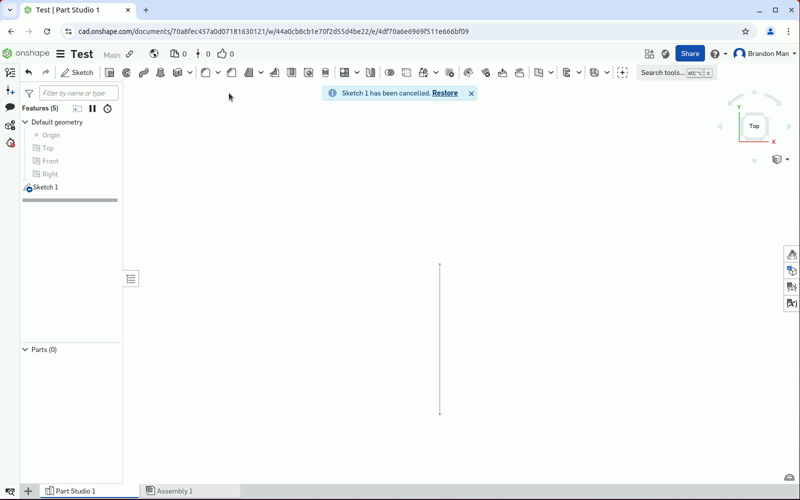
key(shift+h)
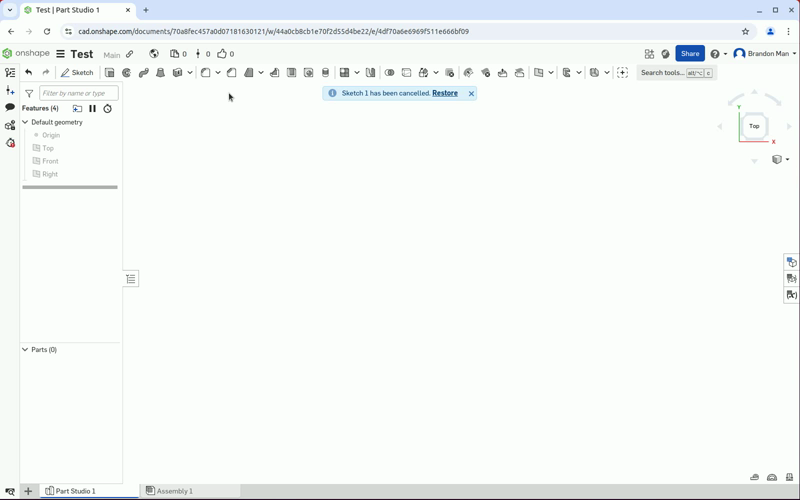
mouse_move(73, 352)
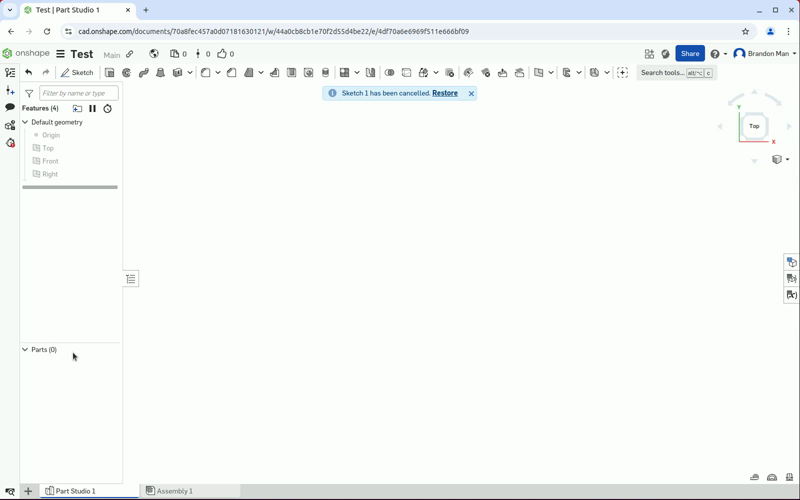
key(y)
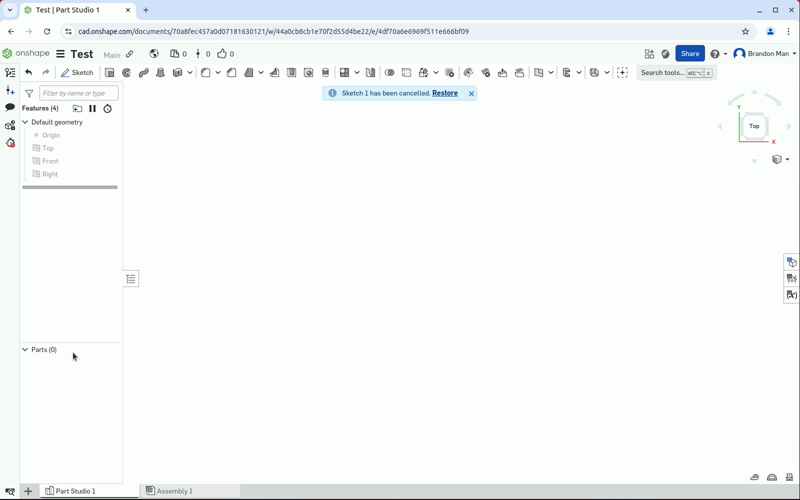
key(shift+p)
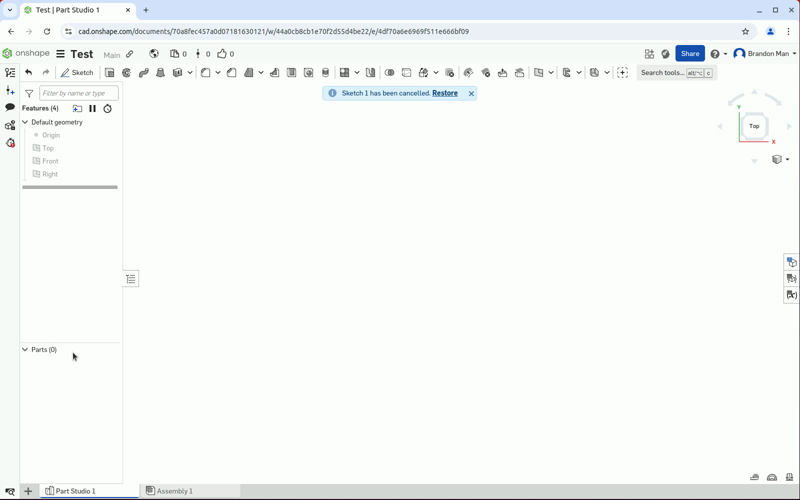
key(space)
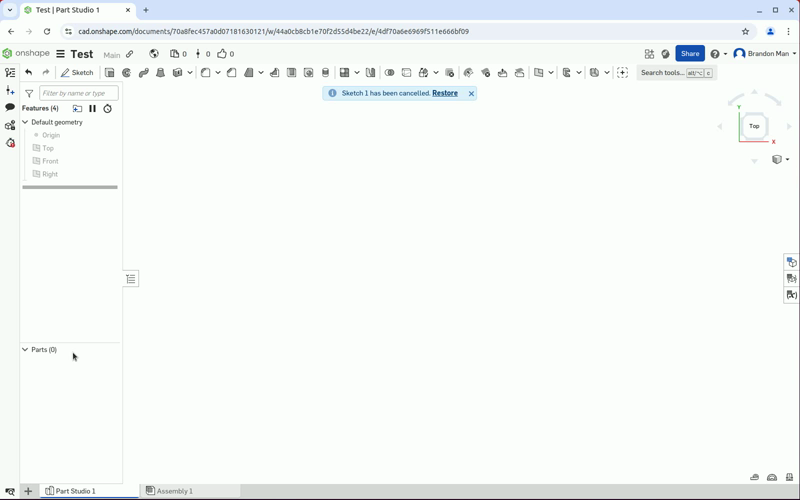
key_down(shift)
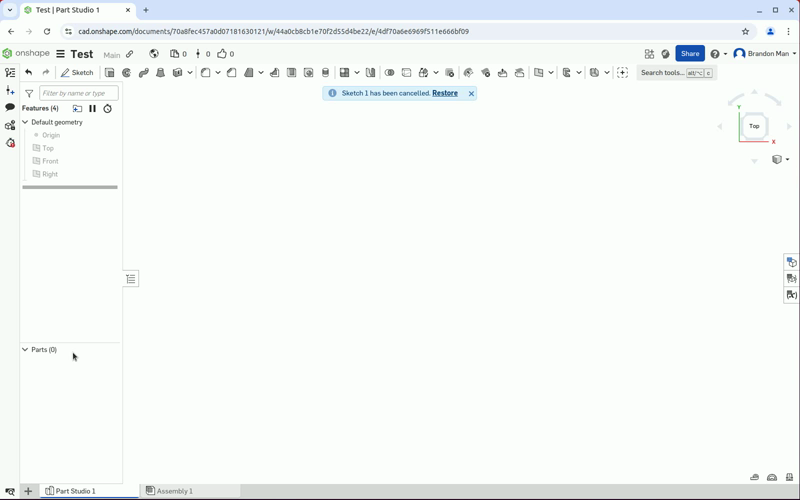
key(up)
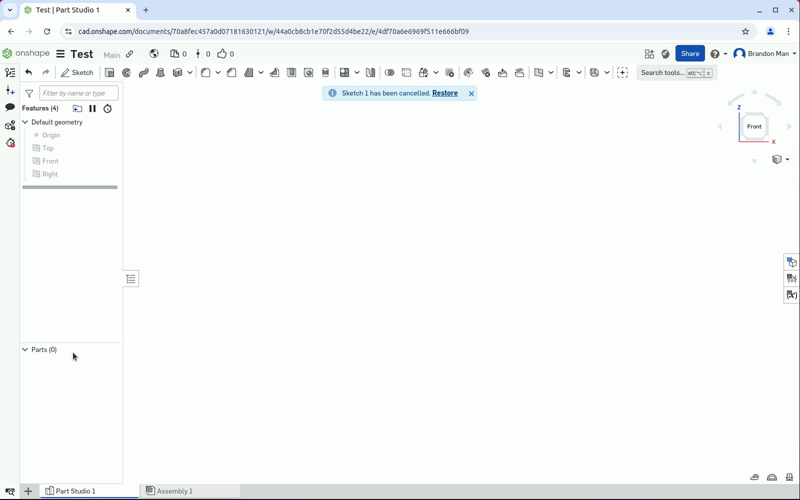
key_up(shift)
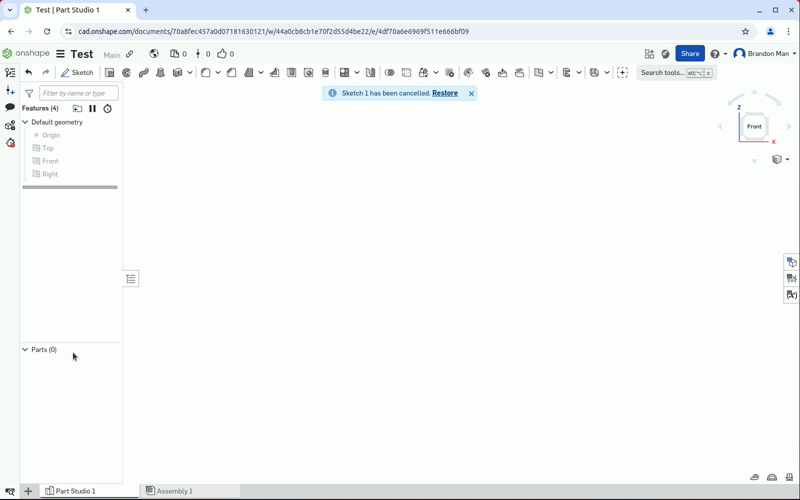
key(space)
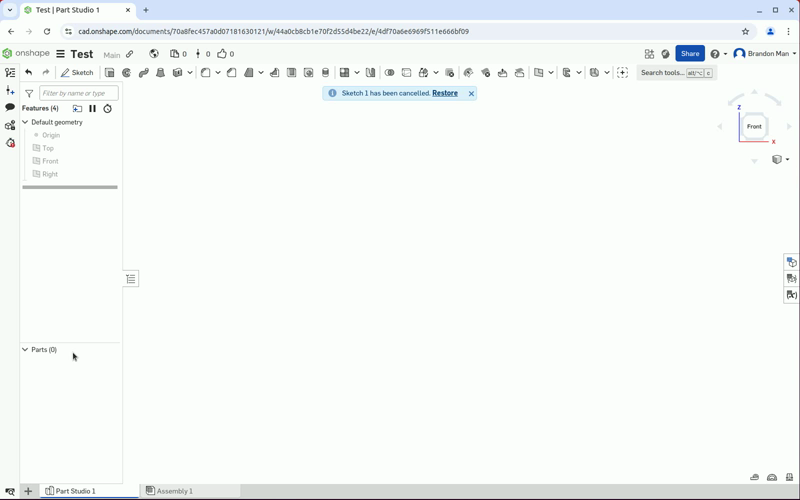
key_down(shift)
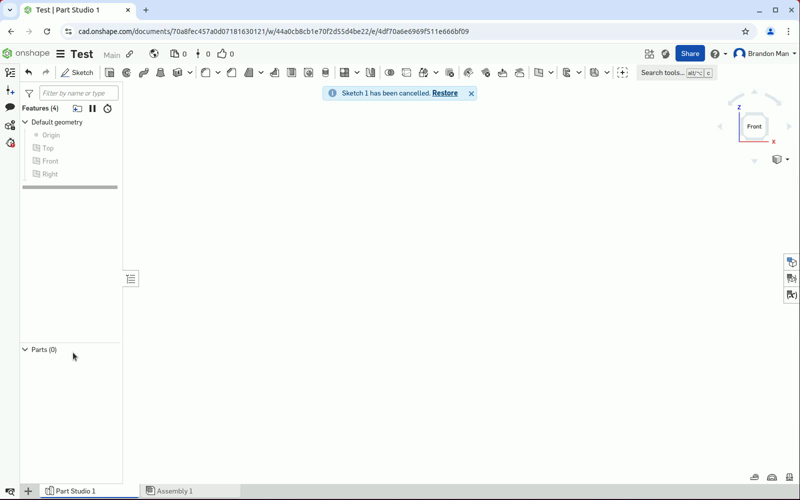
key(left)
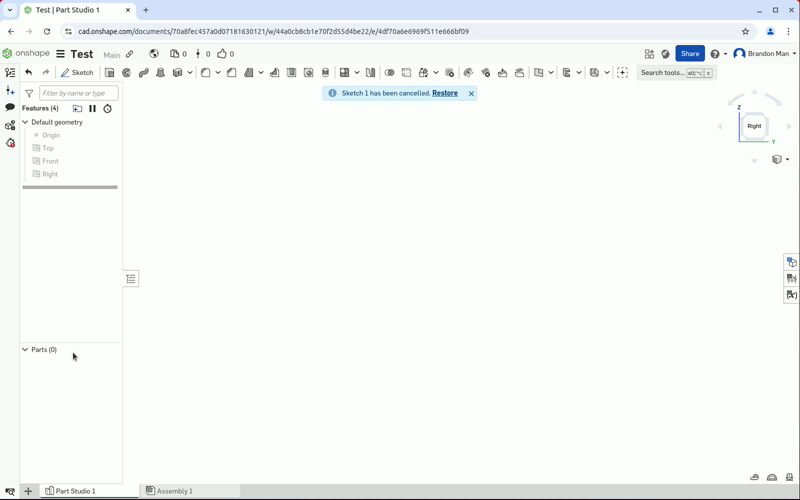
key_up(shift)
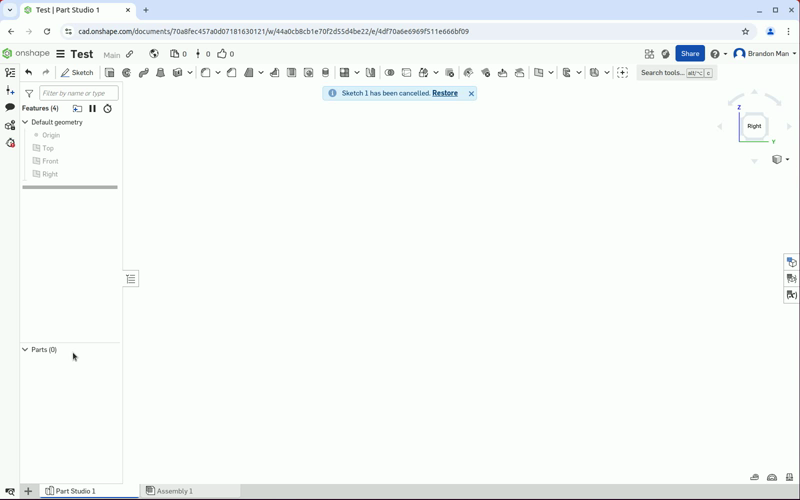
mouse_move(73, 352)
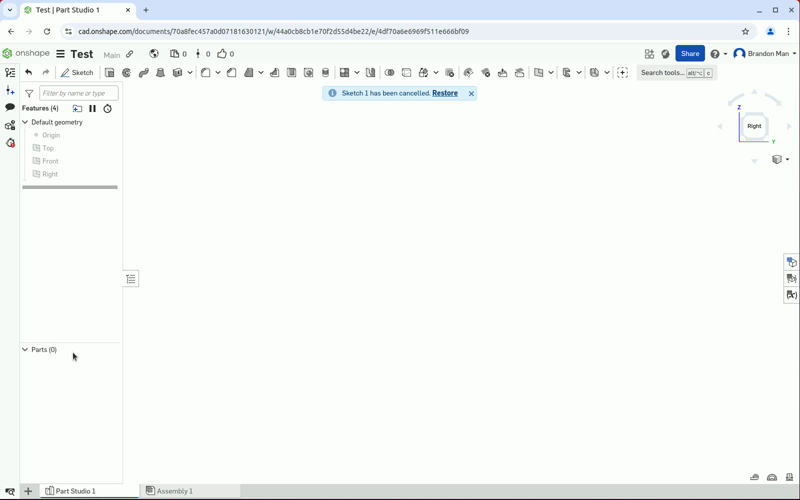
key(shift+y)
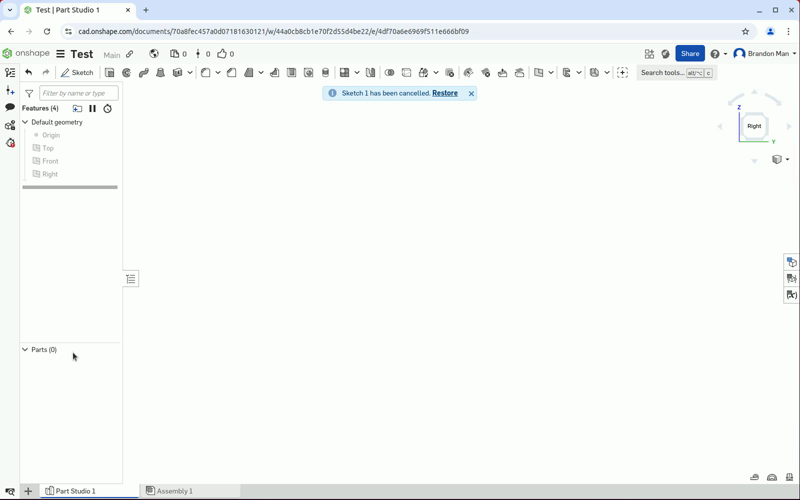
key(shift+s)
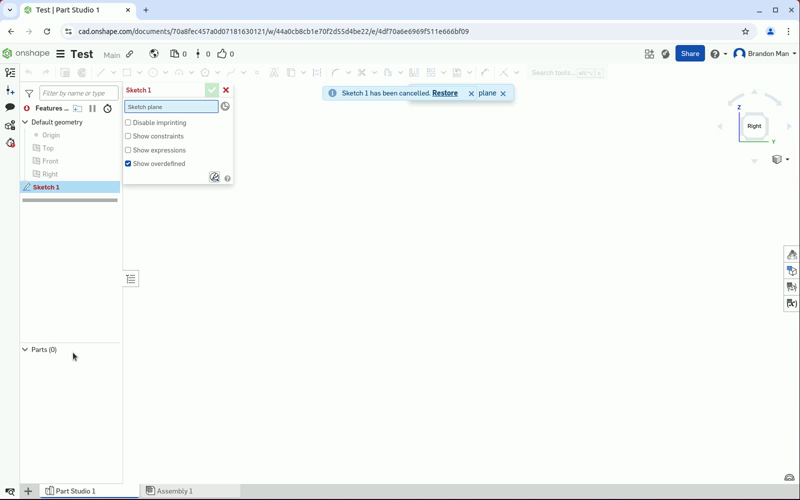
mouse_move(73, 176)
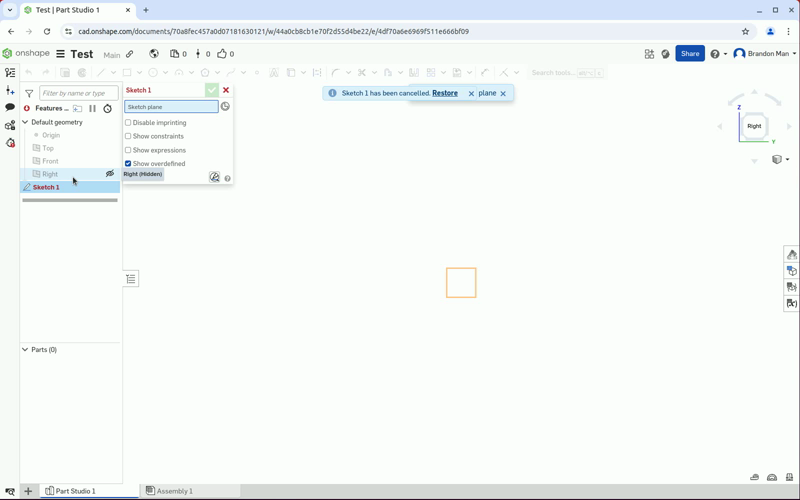
click(73, 176)
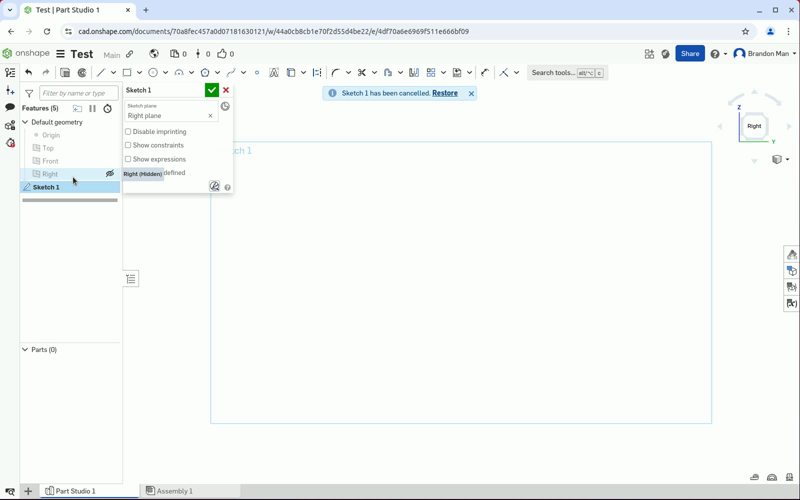
mouse_move(73, 352)
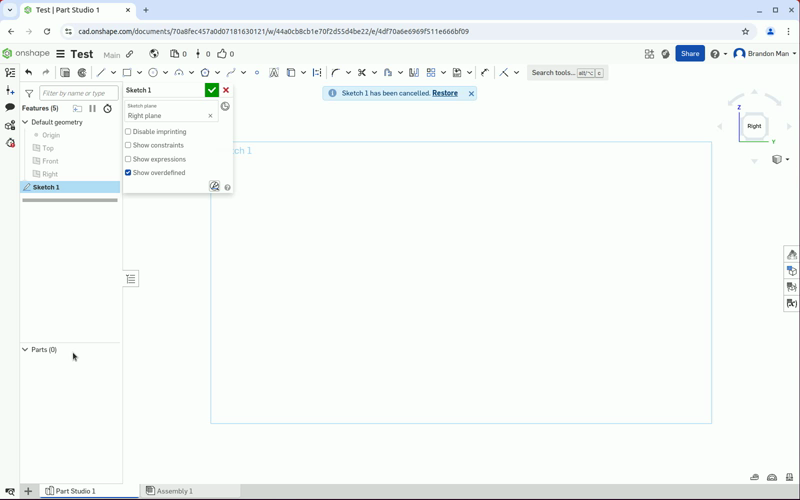
key(y)
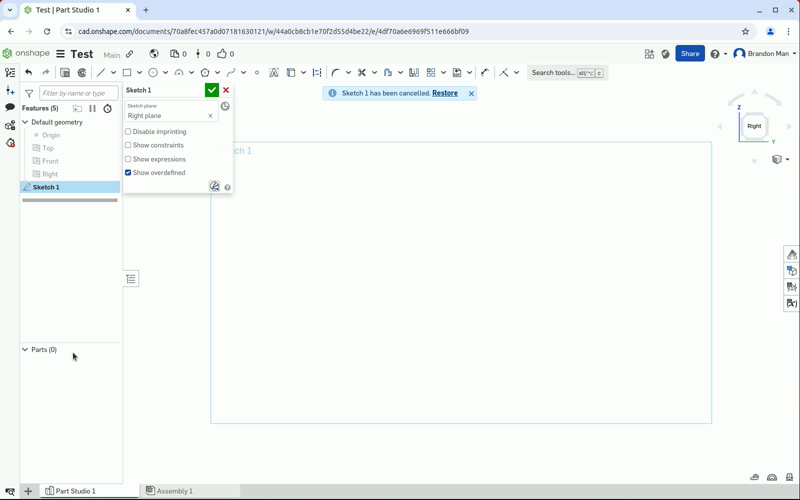
key(l)
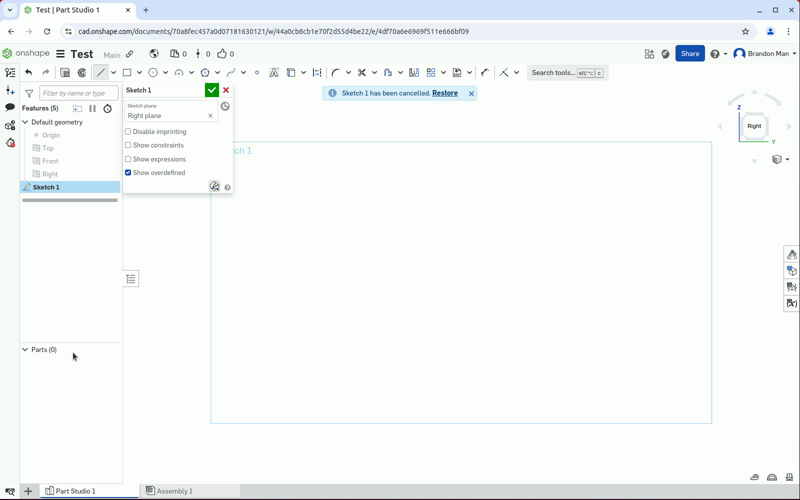
key_down(shift)
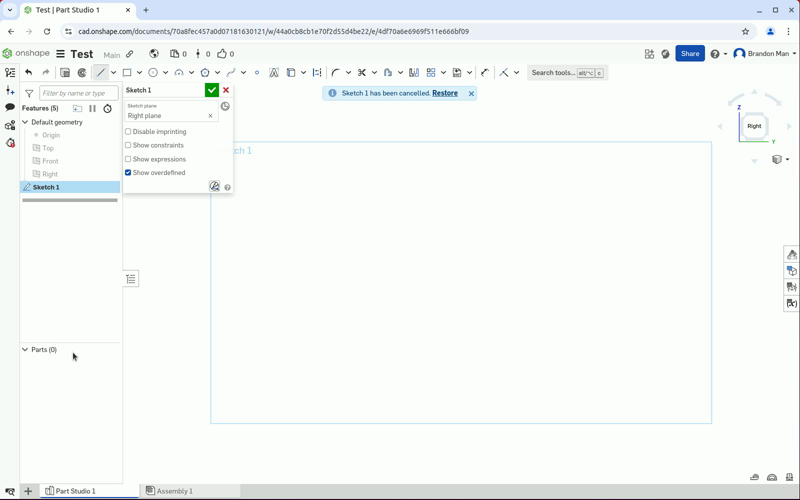
mouse_move(401, 352)
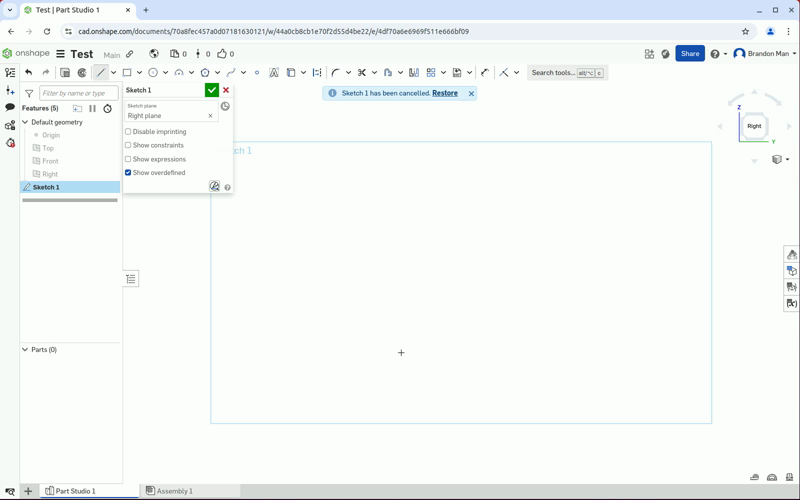
click(401, 352)
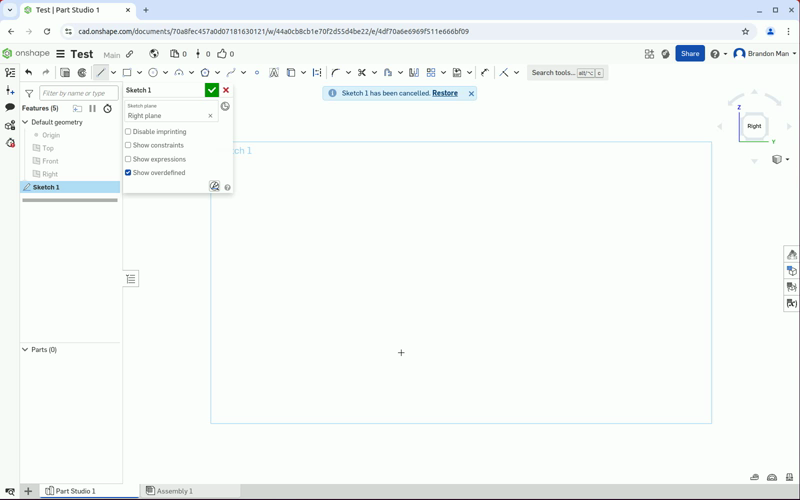
key_up(shift)
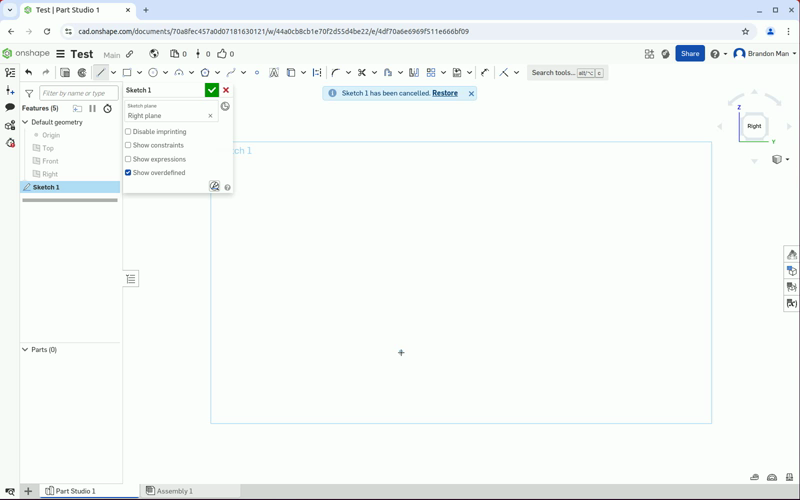
key_down(shift)
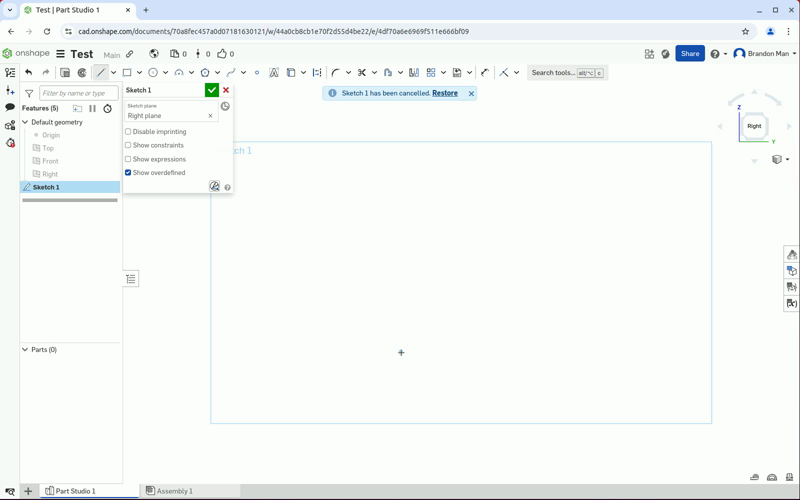
mouse_move(513, 352)
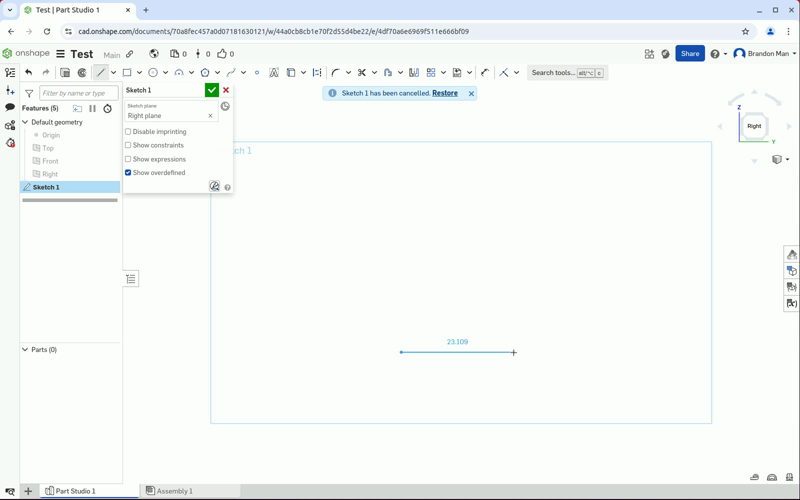
click(513, 352)
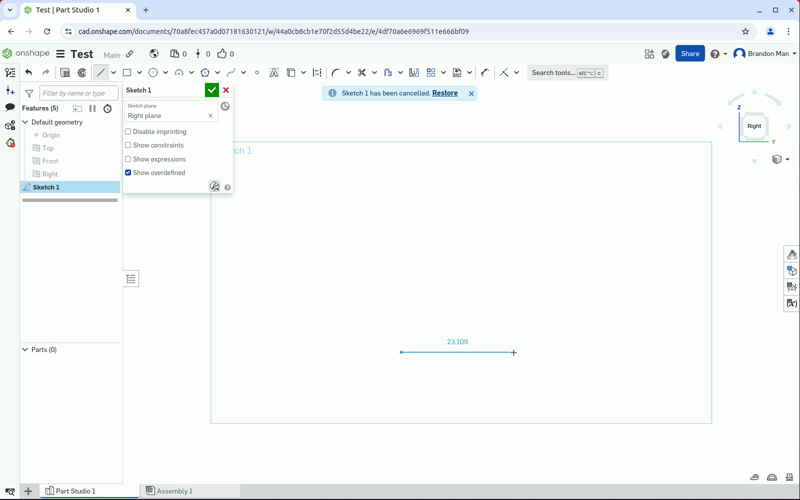
key_up(shift)
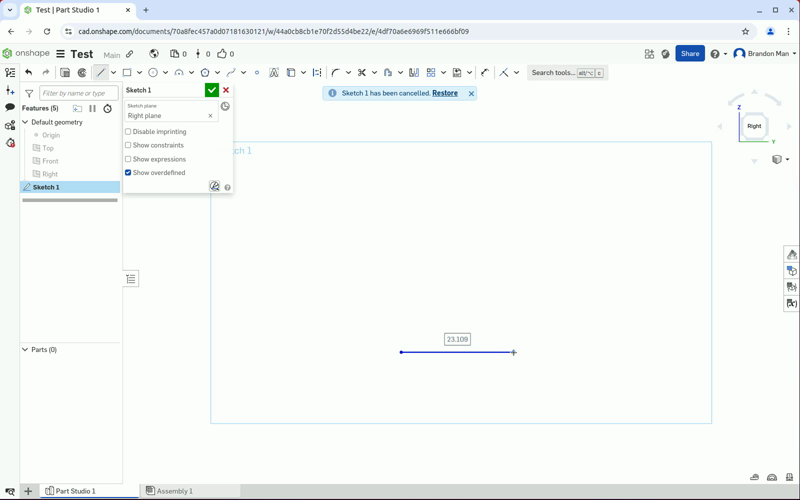
key_down(shift)
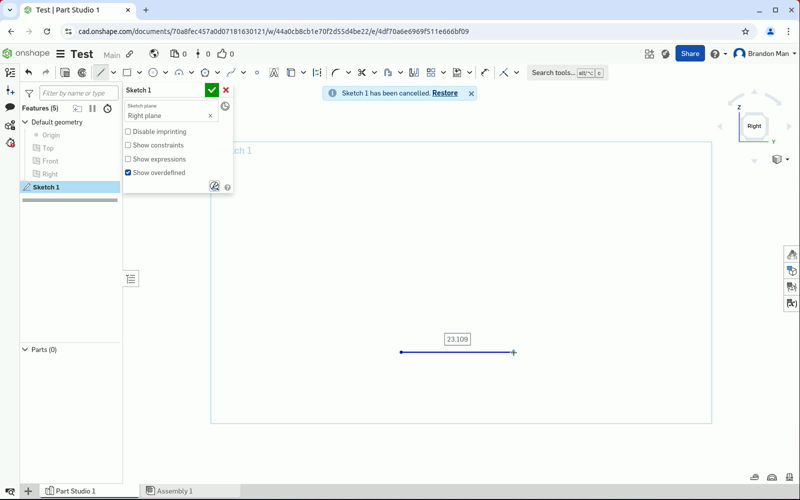
mouse_move(513, 239)
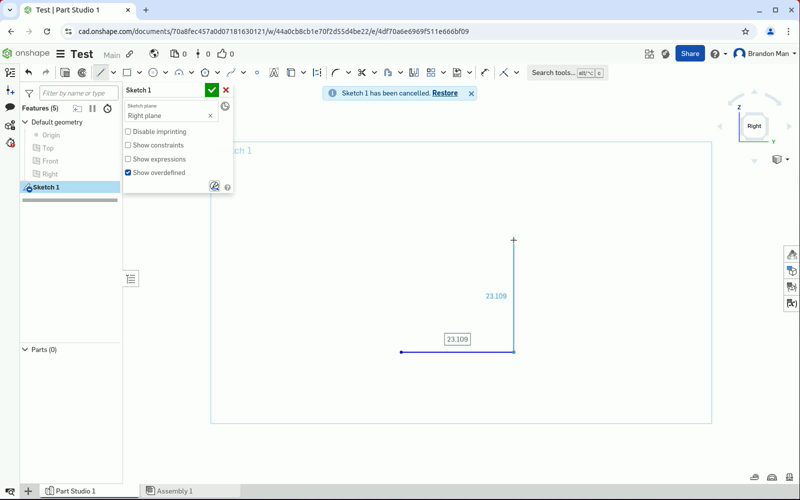
click(513, 239)
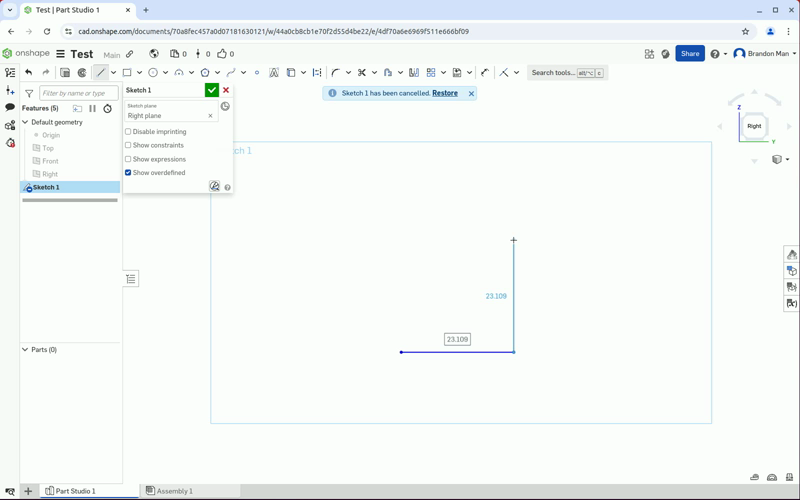
key_up(shift)
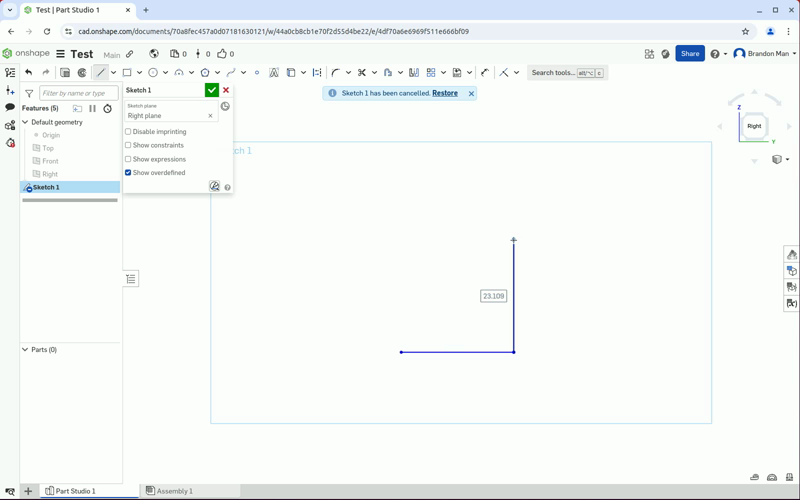
key_down(shift)
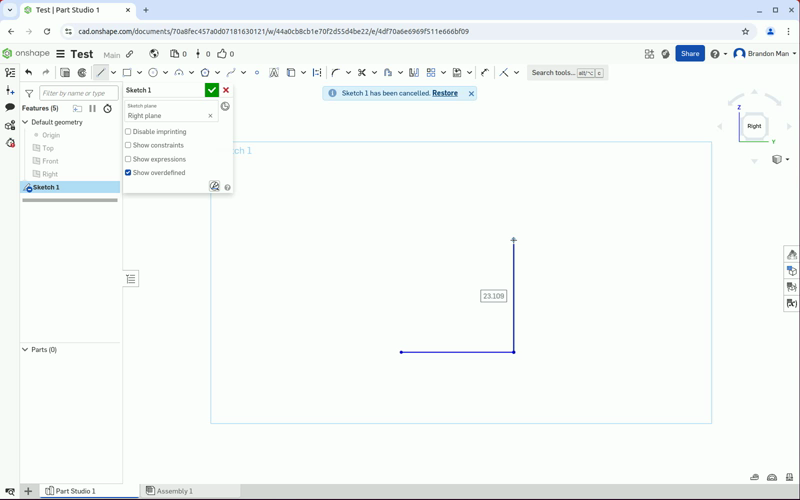
mouse_move(401, 239)
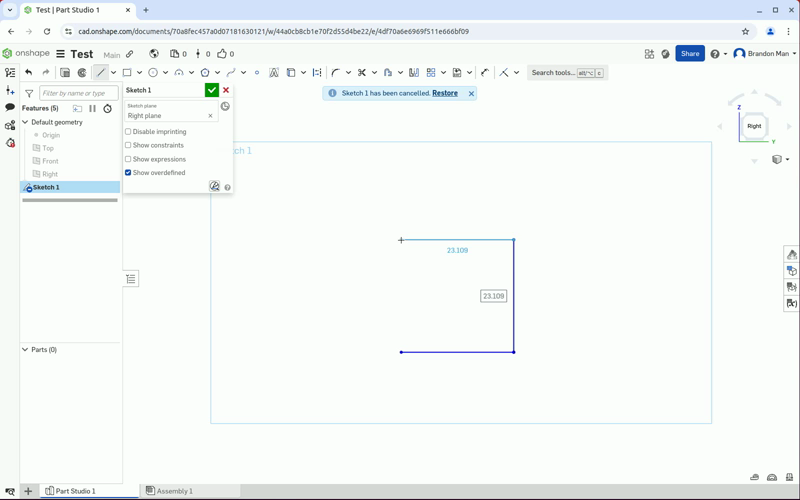
click(401, 239)
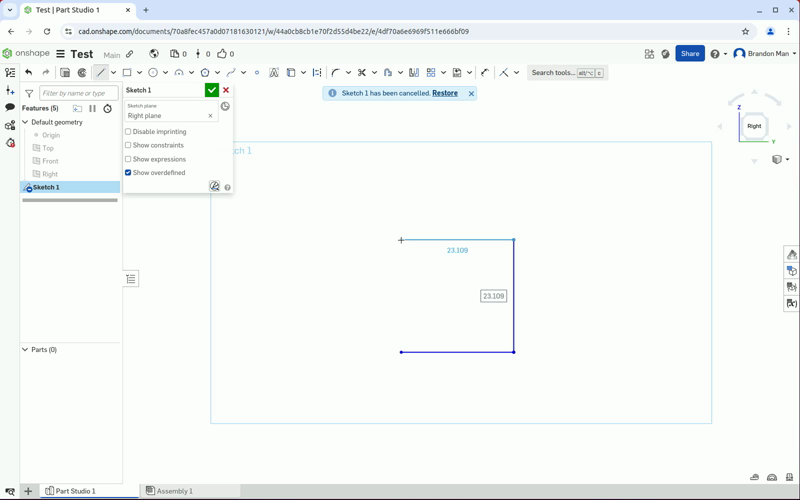
key_up(shift)
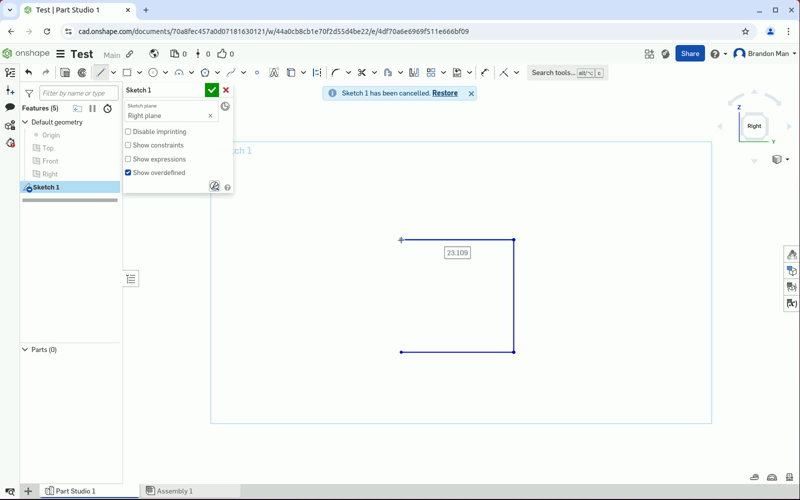
key_down(shift)
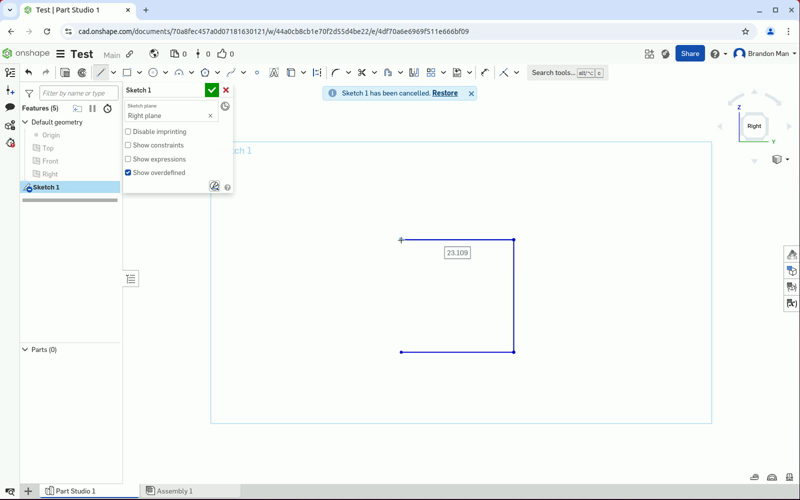
mouse_move(401, 352)
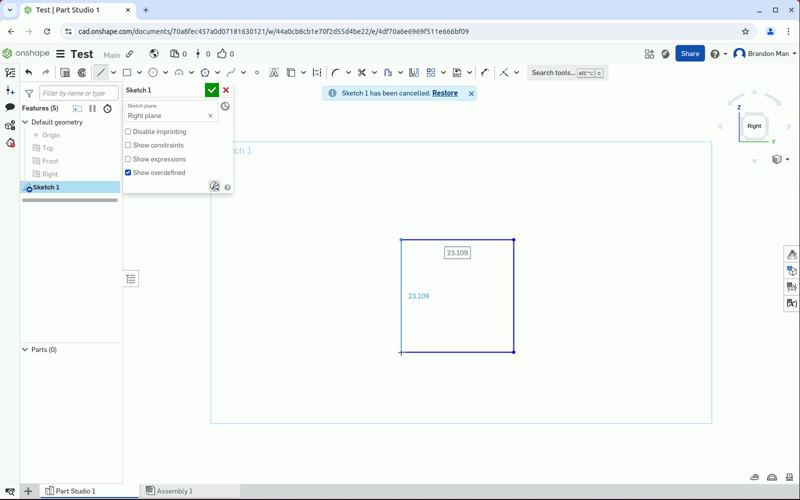
key_up(shift)
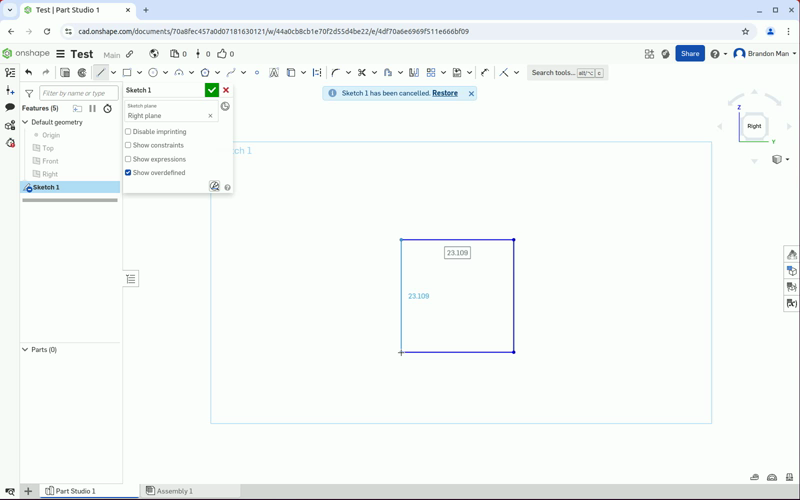
click(401, 352)
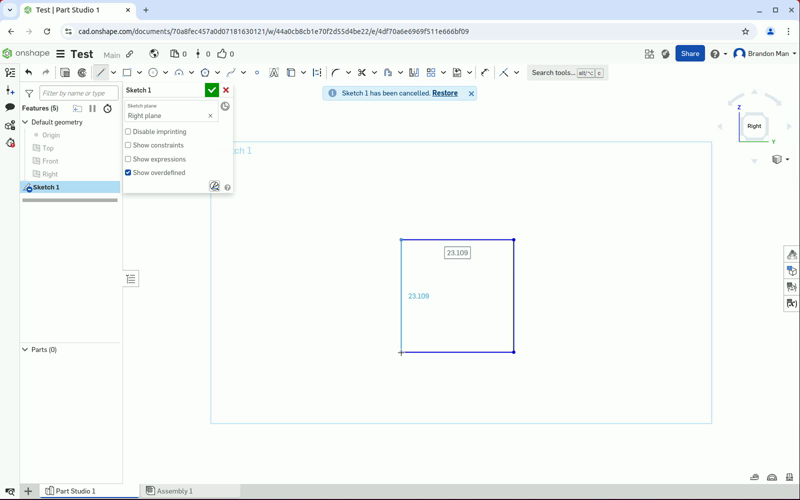
key(esc)
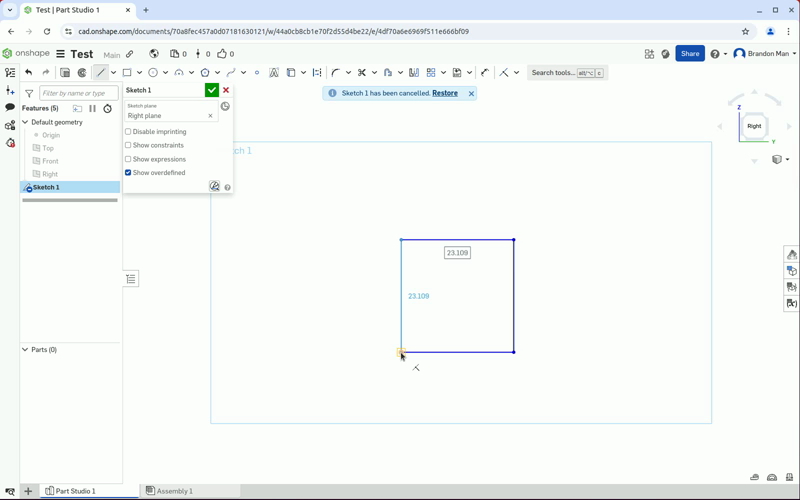
mouse_move(501, 257)
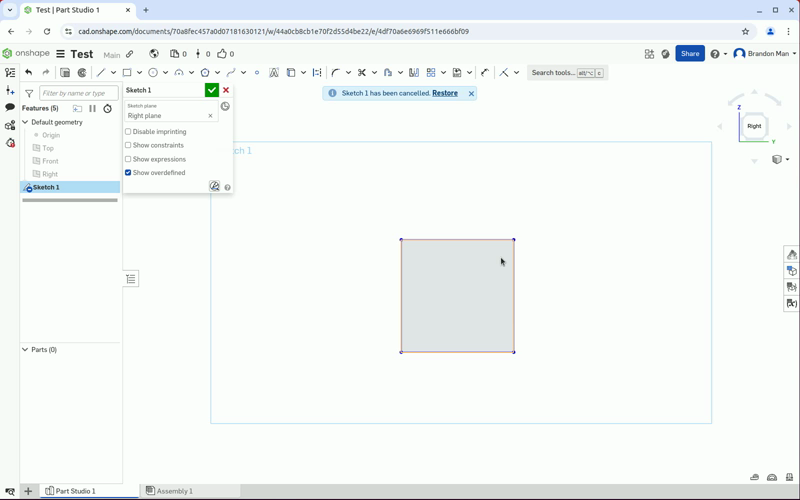
click(501, 257)
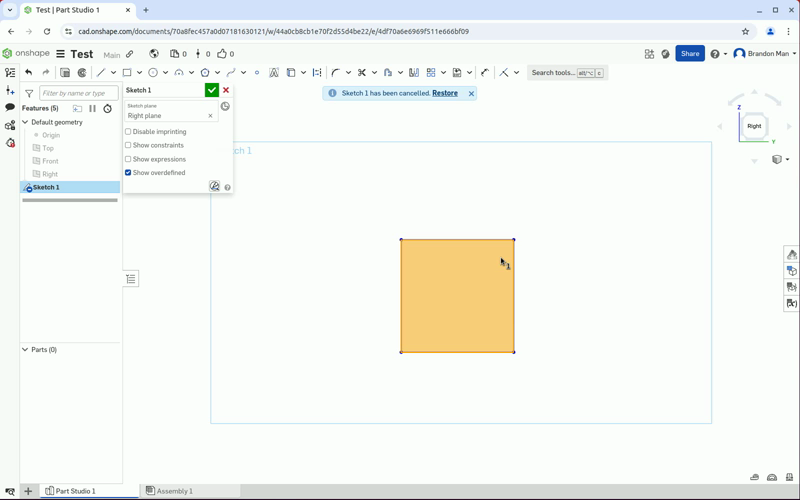
mouse_move(73, 352)
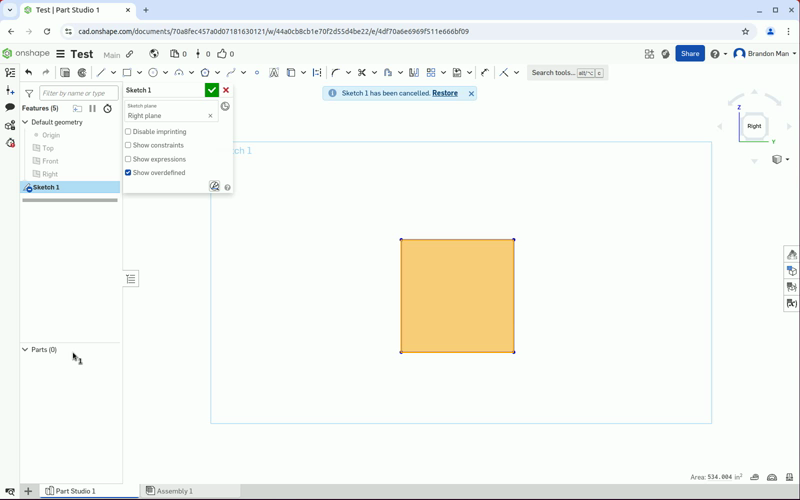
key(shift+y)
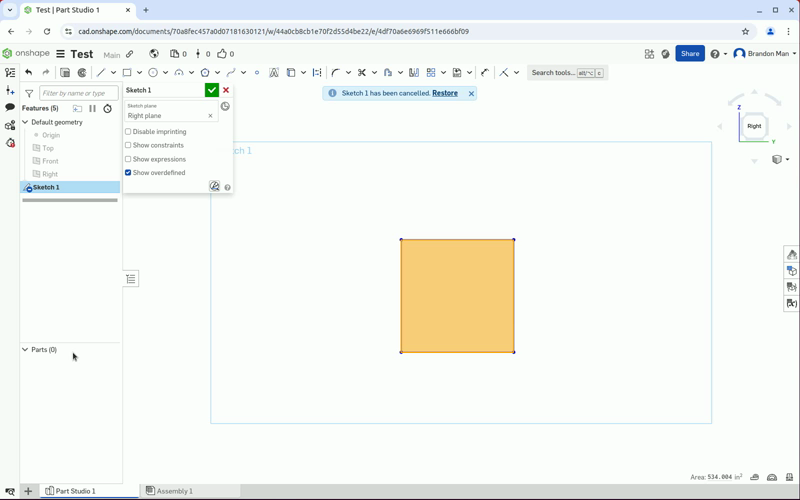
key(shift+e)
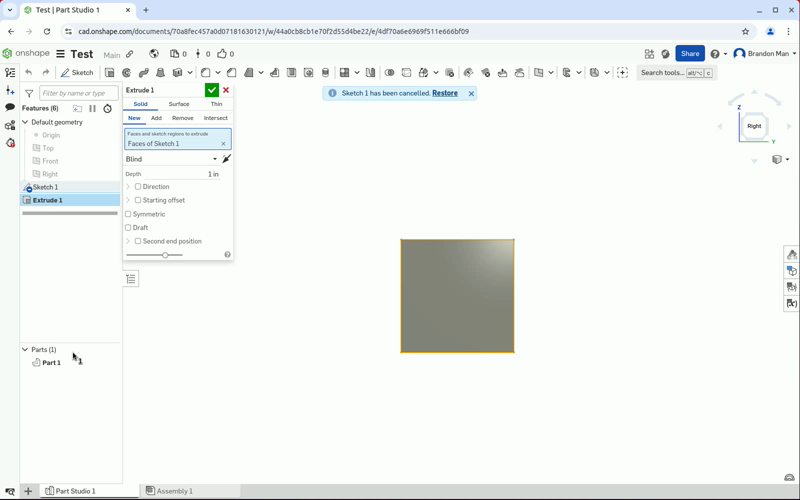
mouse_move(143, 106)
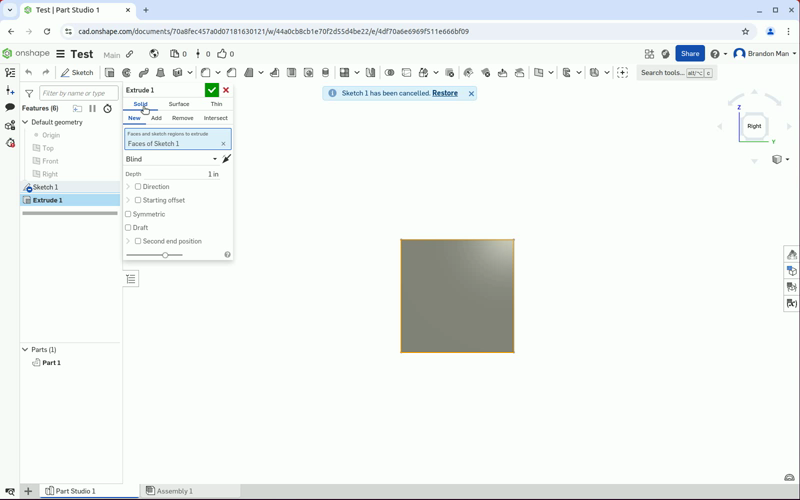
click(143, 106)
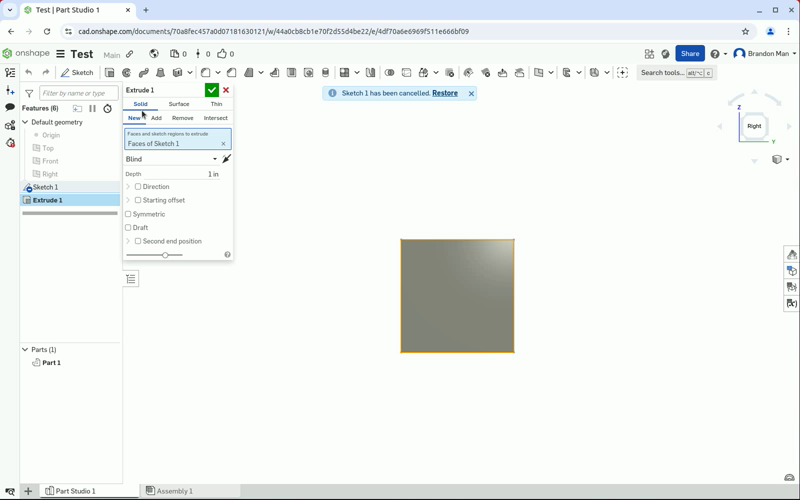
mouse_move(137, 120)
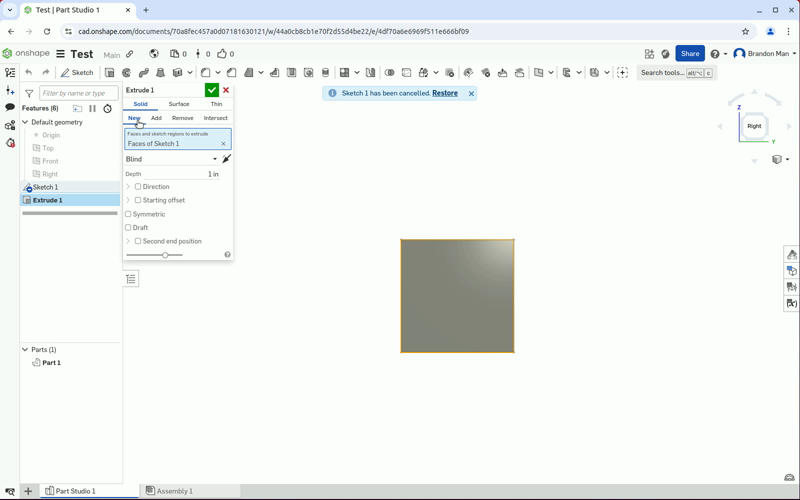
click(137, 120)
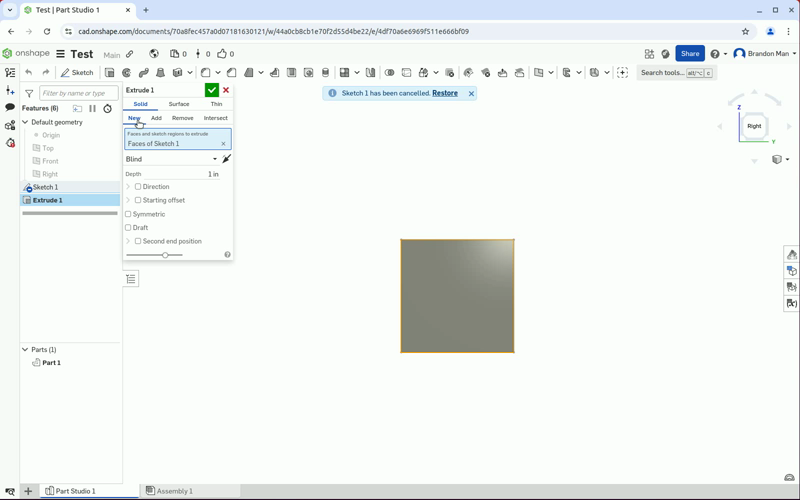
key(tab, 4)
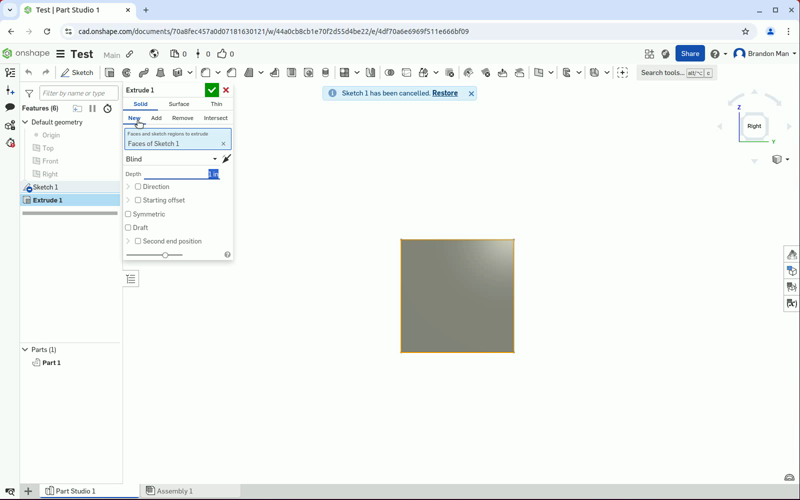
text(-23.108)
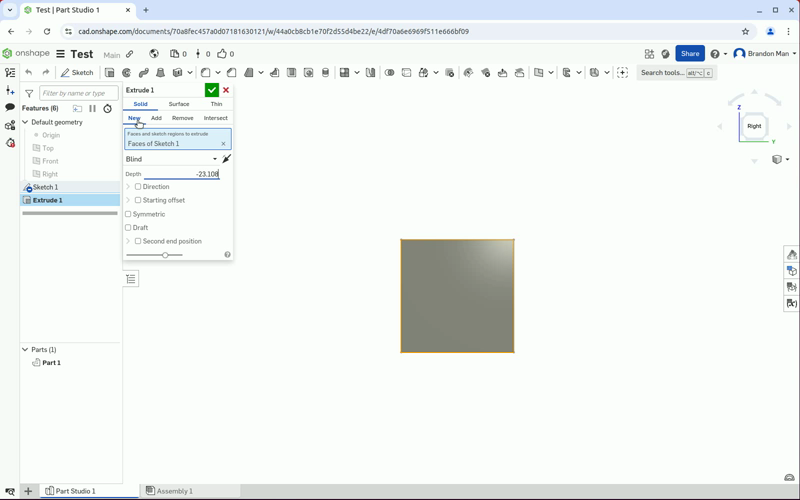
key(enter)
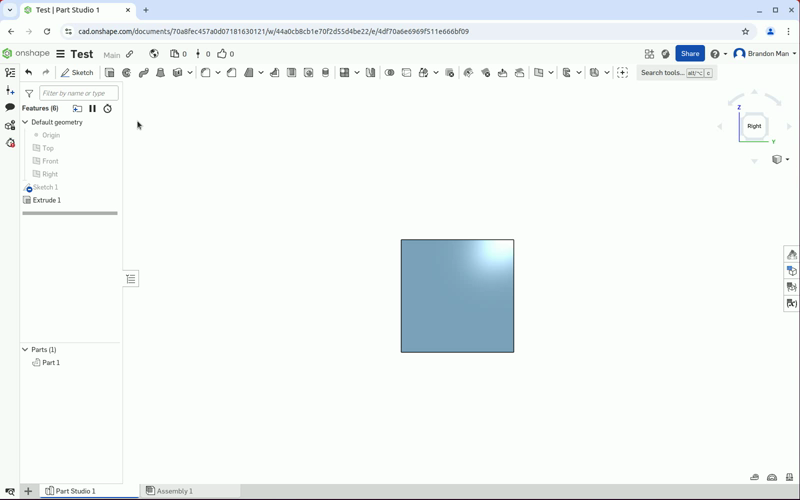
key(shift+h)
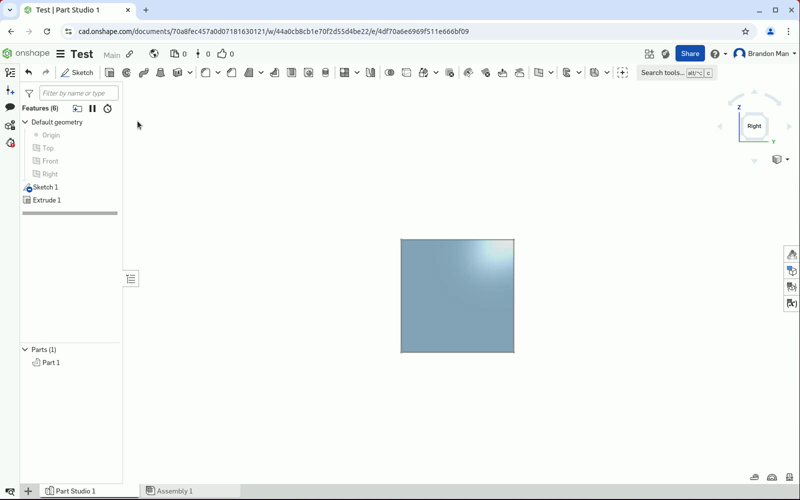
key(shift+h)
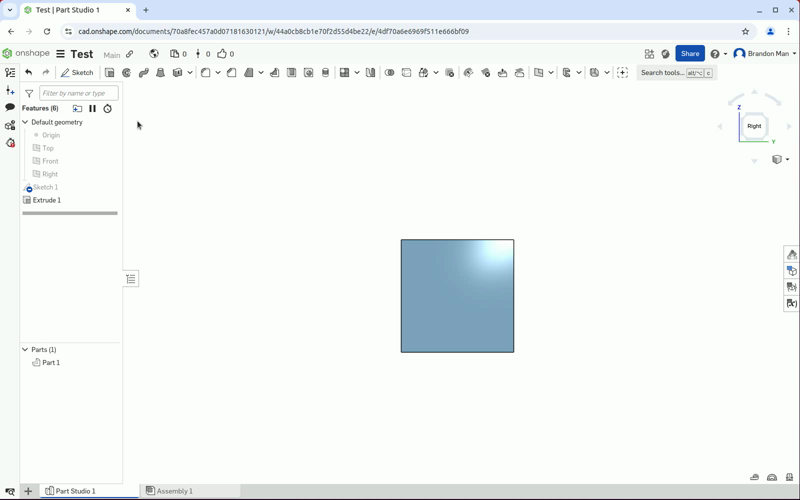
mouse_move(73, 189)
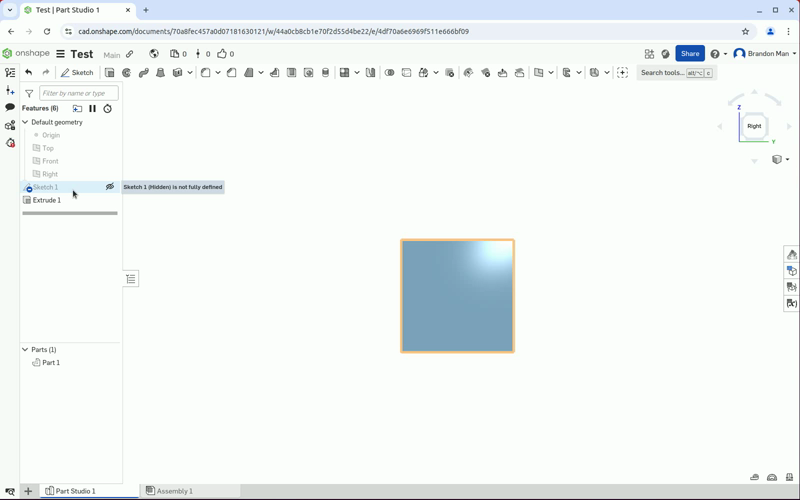
click(73, 189)
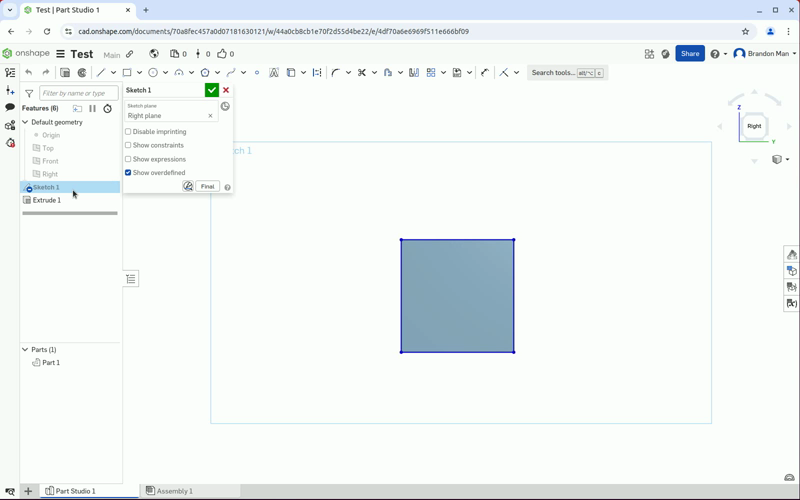
mouse_move(229, 92)
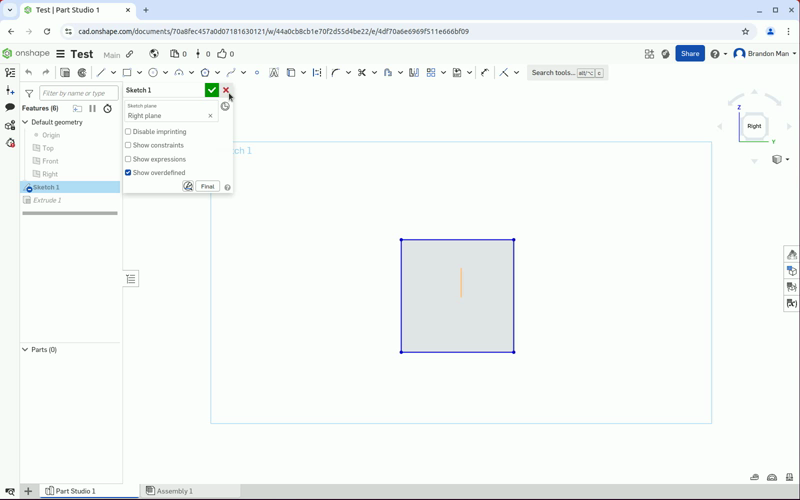
click(229, 92)
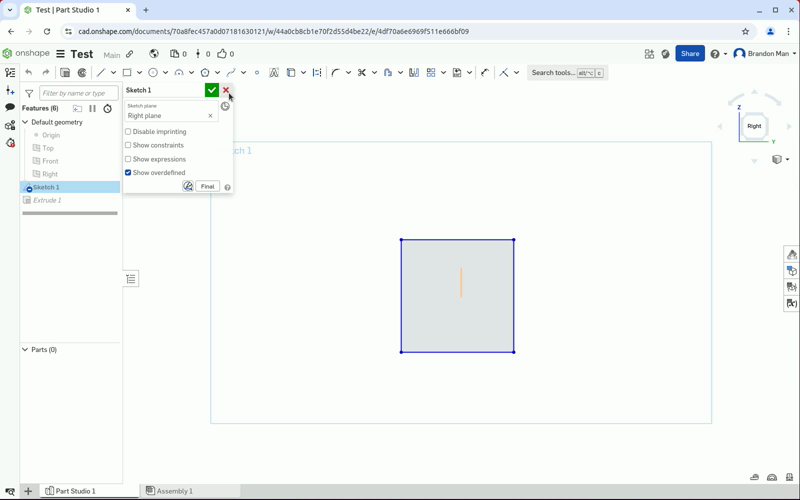
key(shift+s)
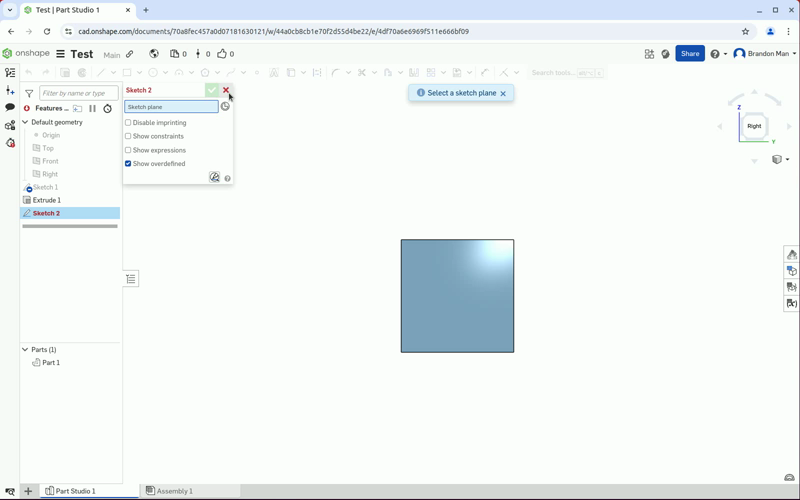
mouse_move(73, 176)
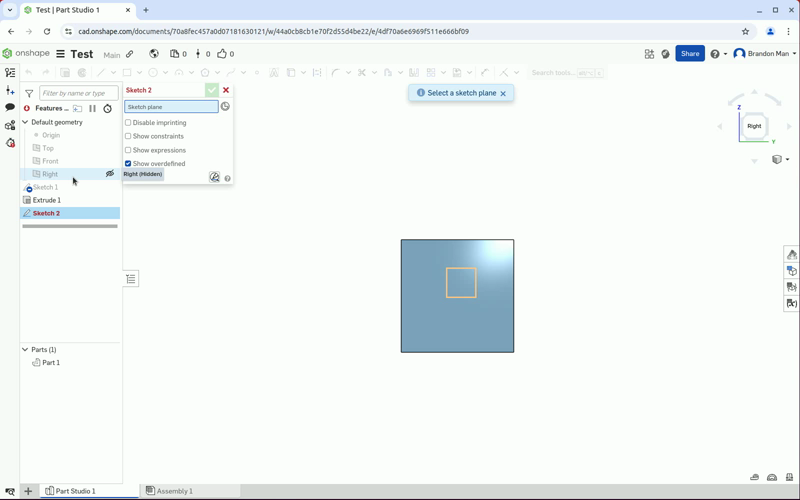
click(73, 176)
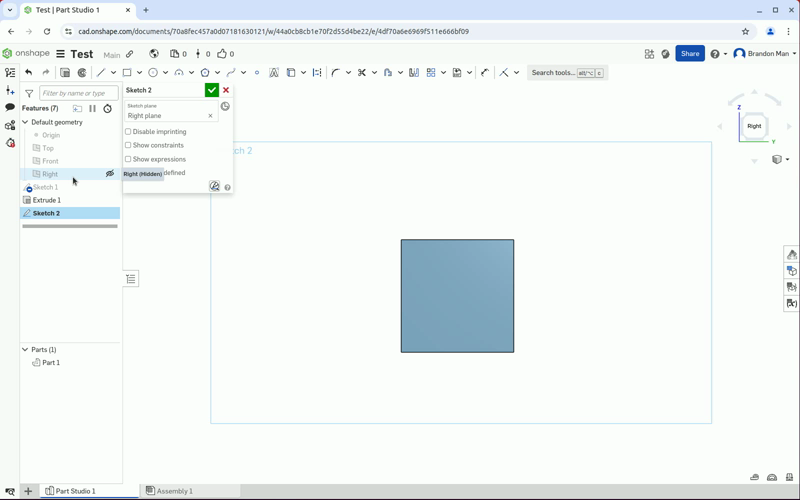
mouse_move(73, 352)
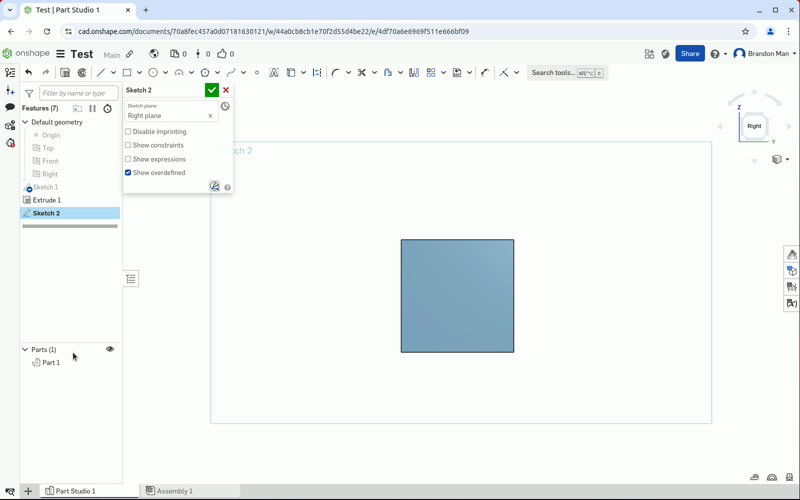
key(y)
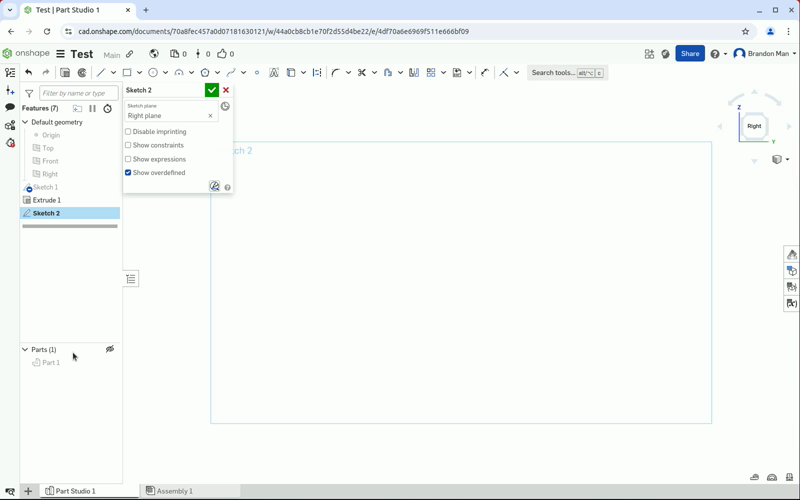
key(l)
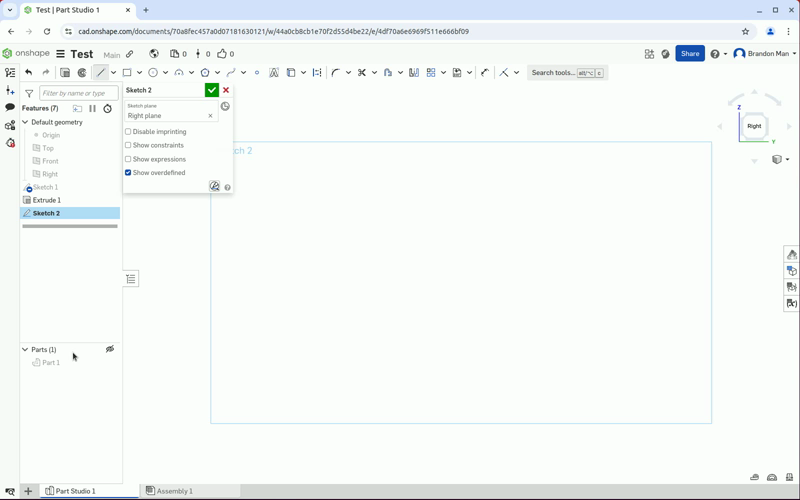
key_down(shift)
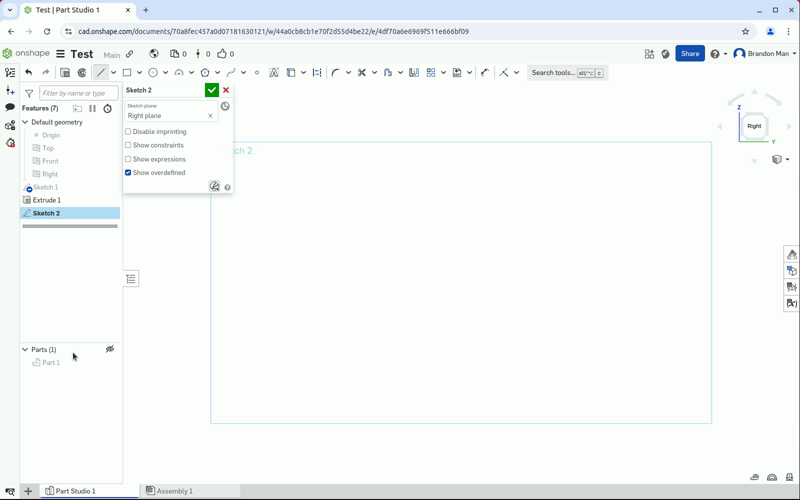
mouse_move(401, 295)
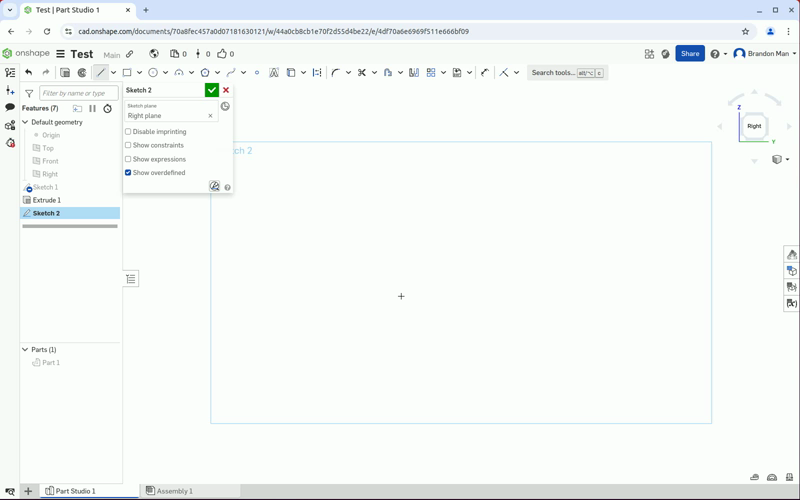
click(401, 295)
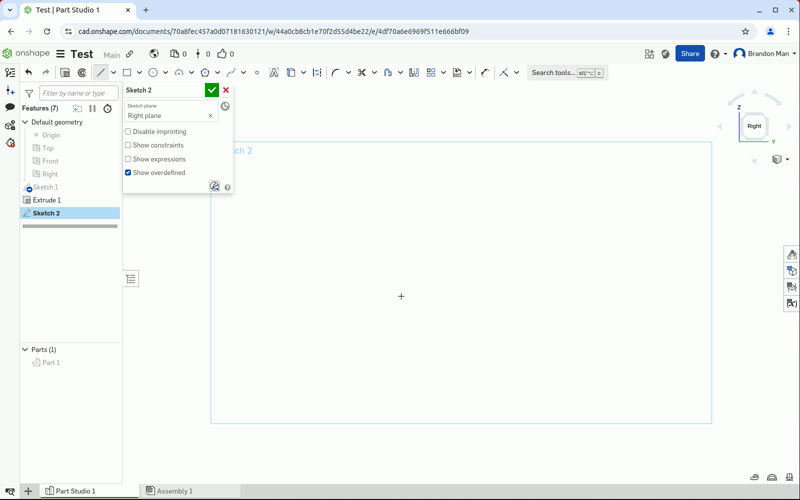
key_up(shift)
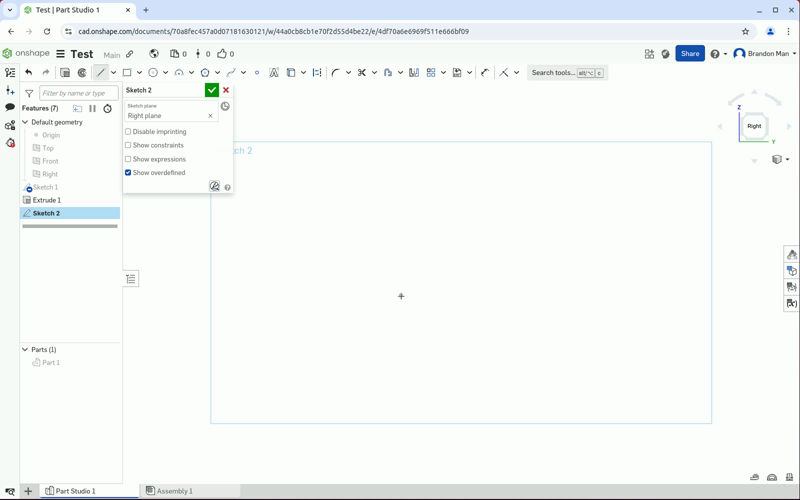
key_down(shift)
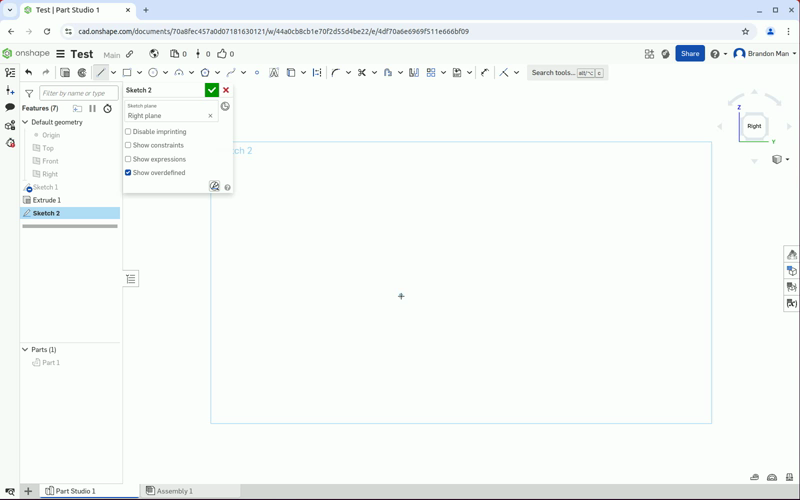
mouse_move(431, 295)
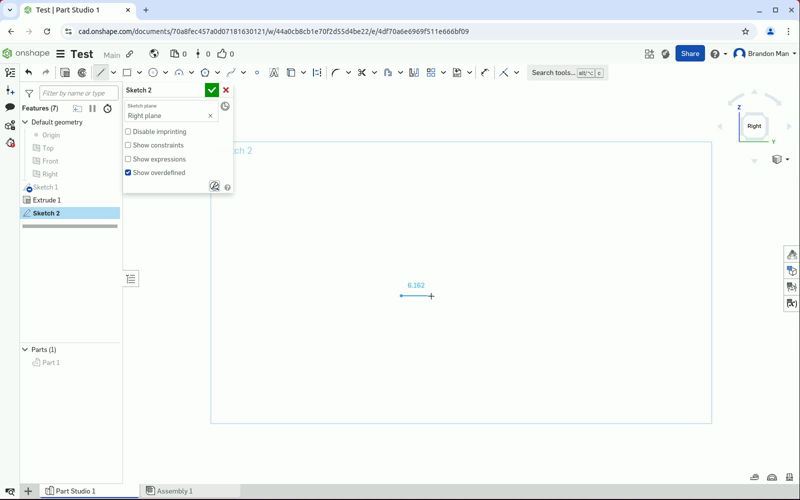
mouse_move(457, 295)
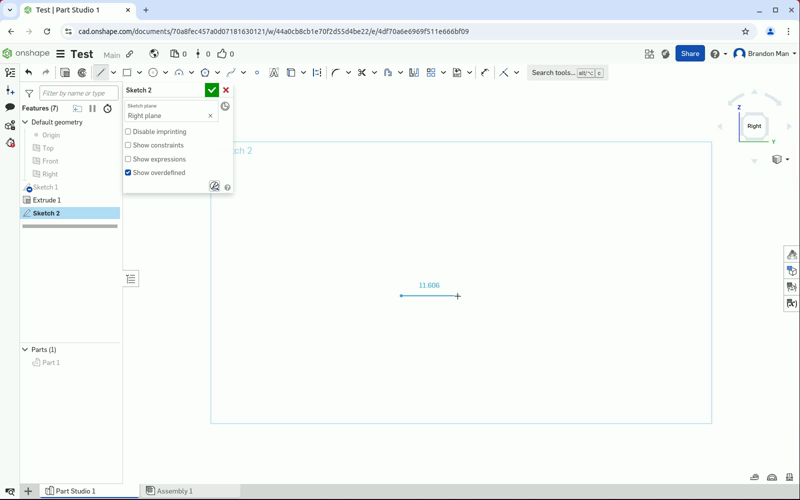
click(457, 295)
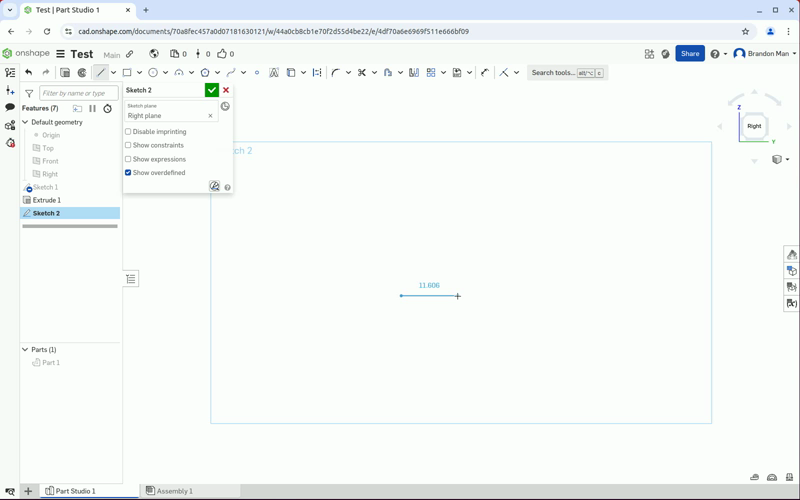
key_up(shift)
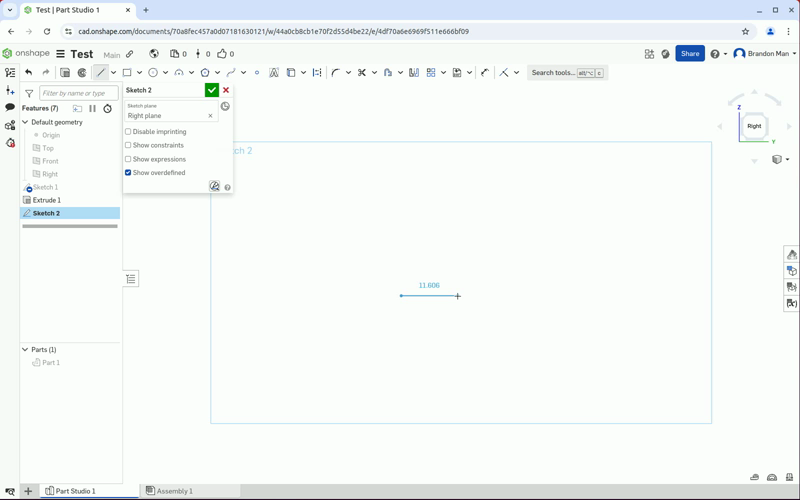
key_down(shift)
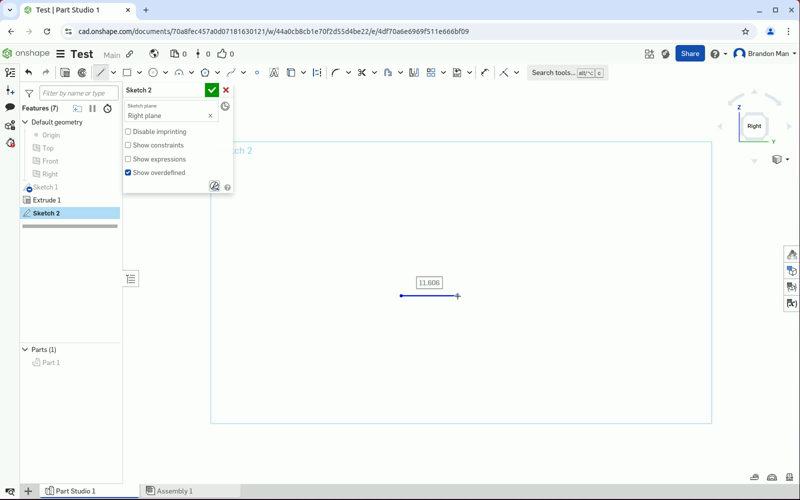
mouse_move(487, 295)
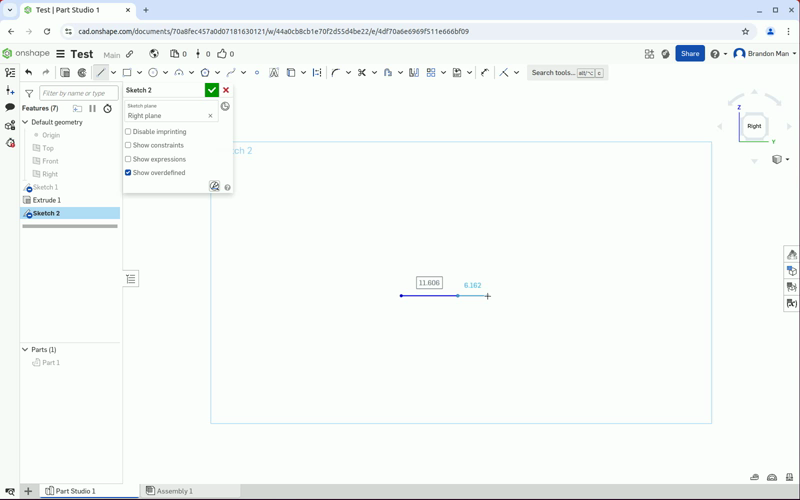
mouse_move(457, 239)
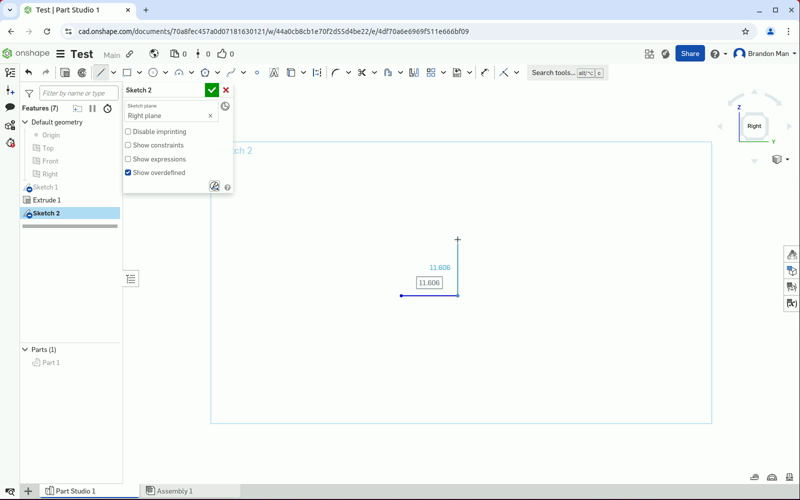
click(457, 239)
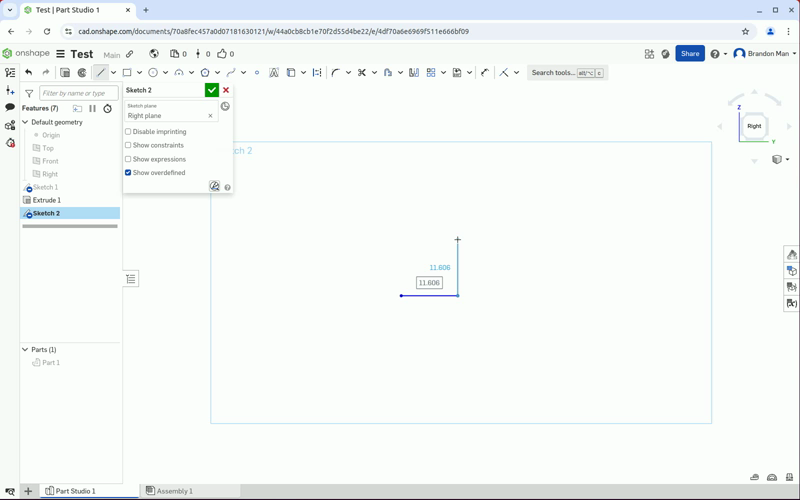
key_up(shift)
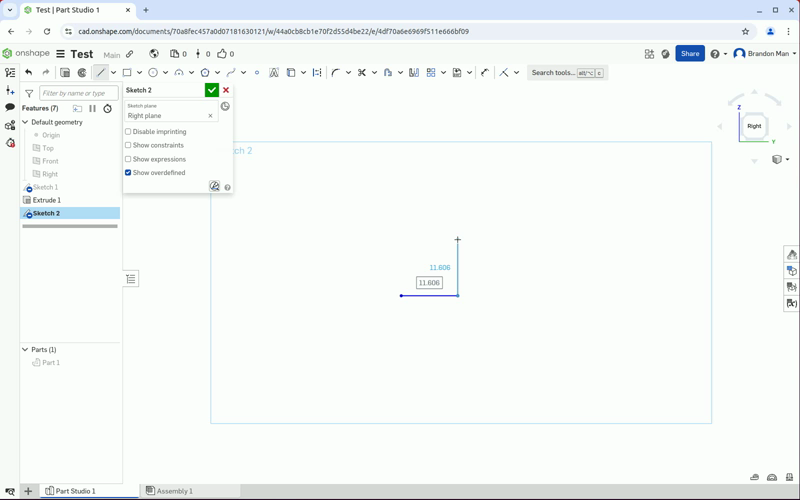
key_down(shift)
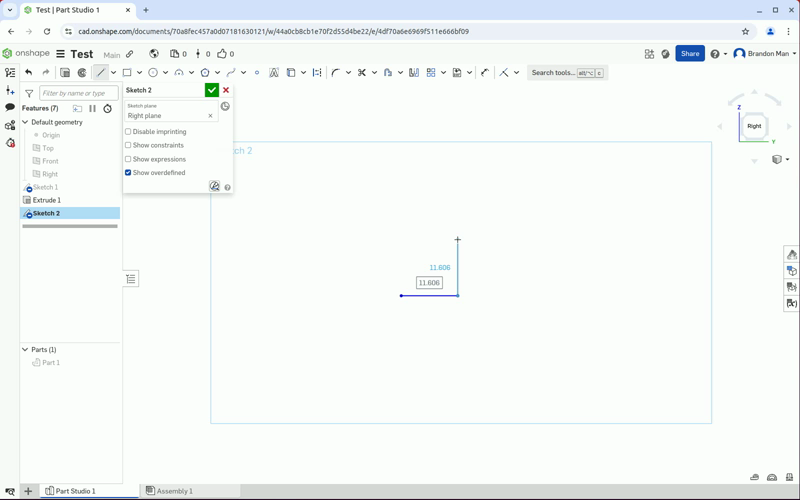
mouse_move(487, 239)
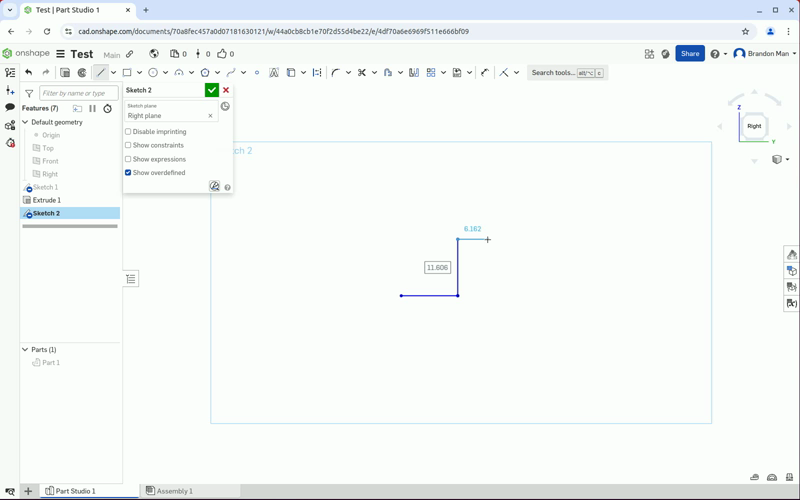
mouse_move(401, 239)
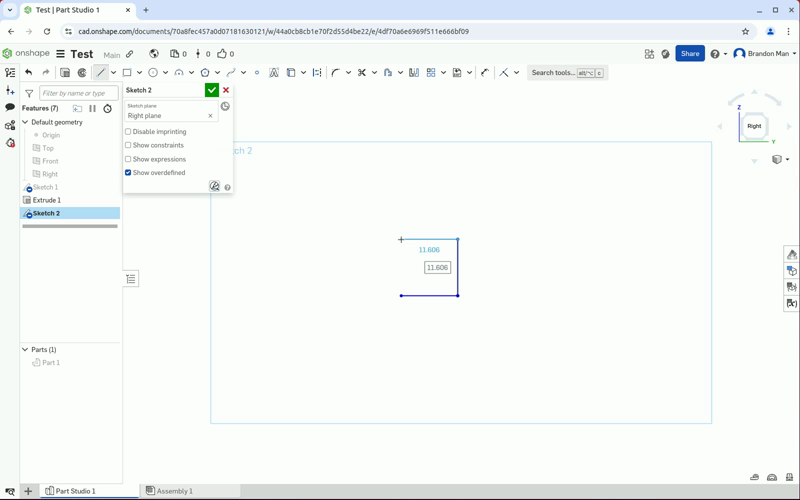
click(401, 239)
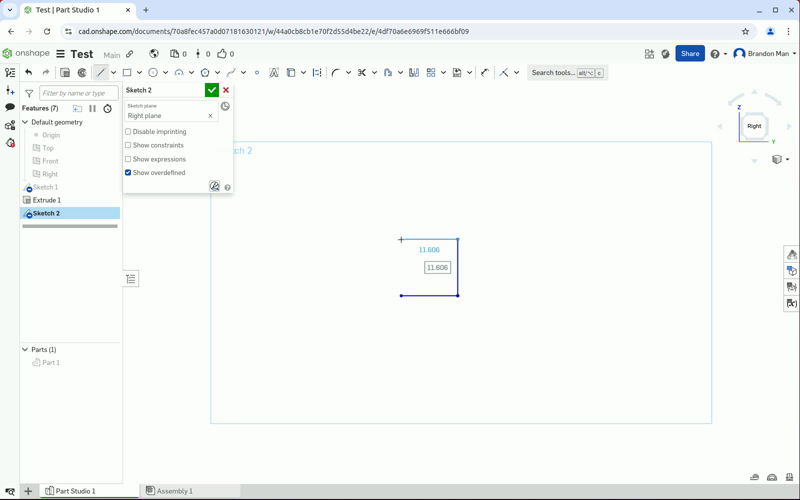
key_up(shift)
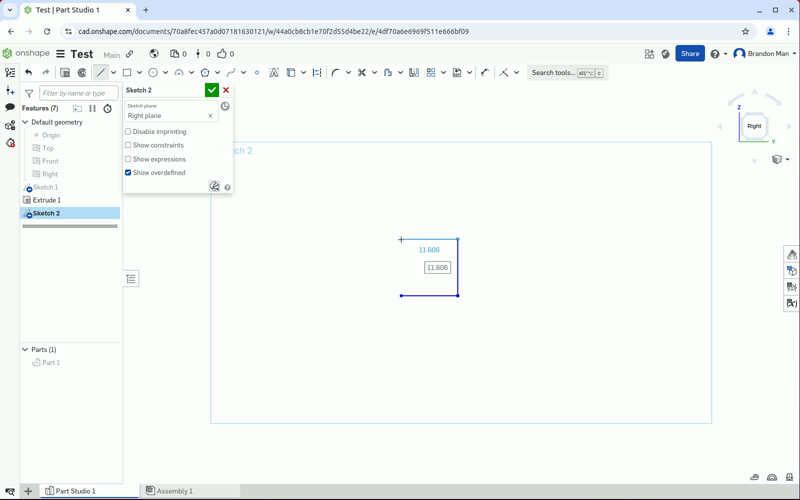
mouse_move(431, 239)
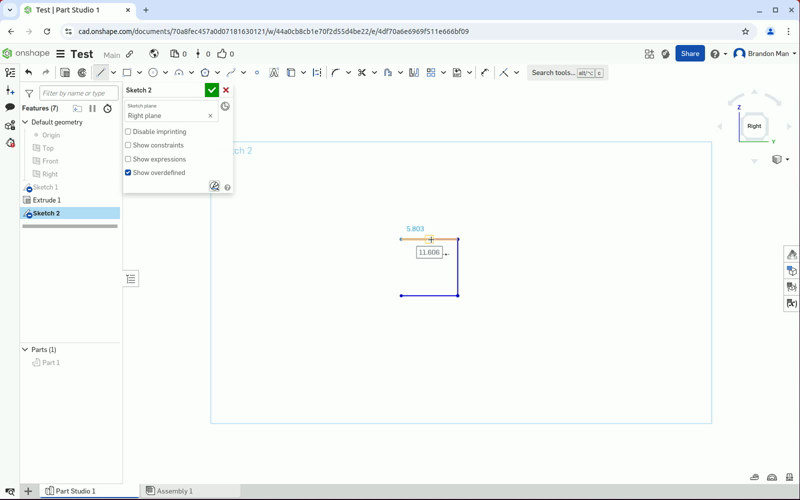
key_down(shift)
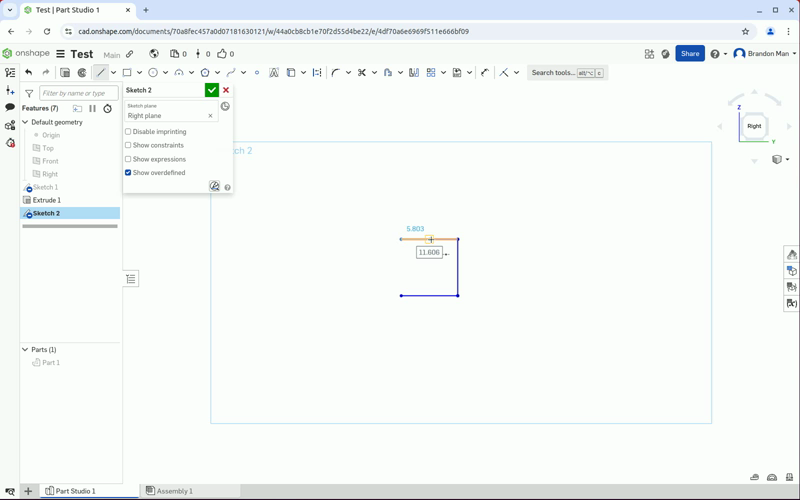
mouse_move(401, 295)
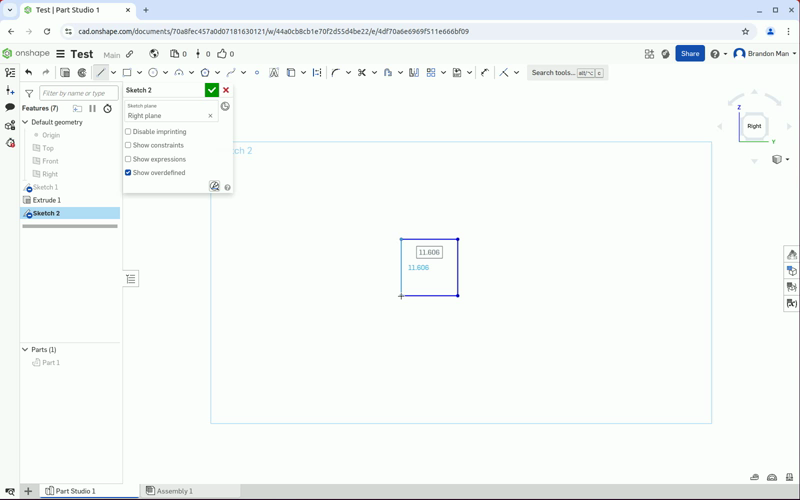
key_up(shift)
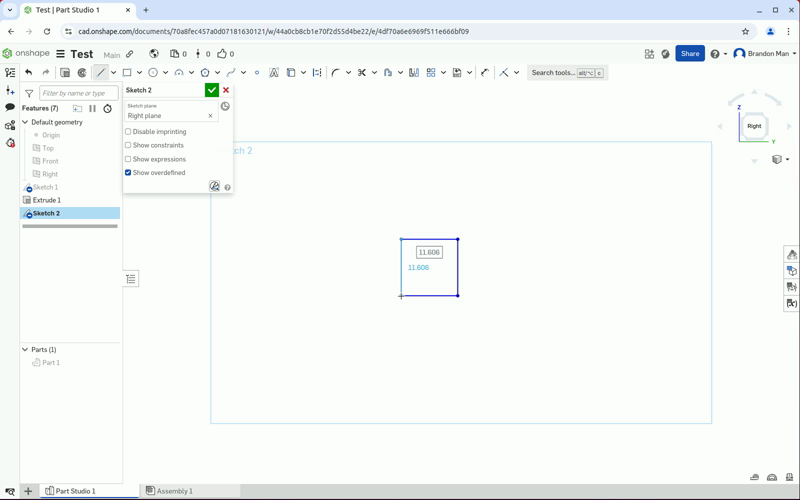
click(401, 295)
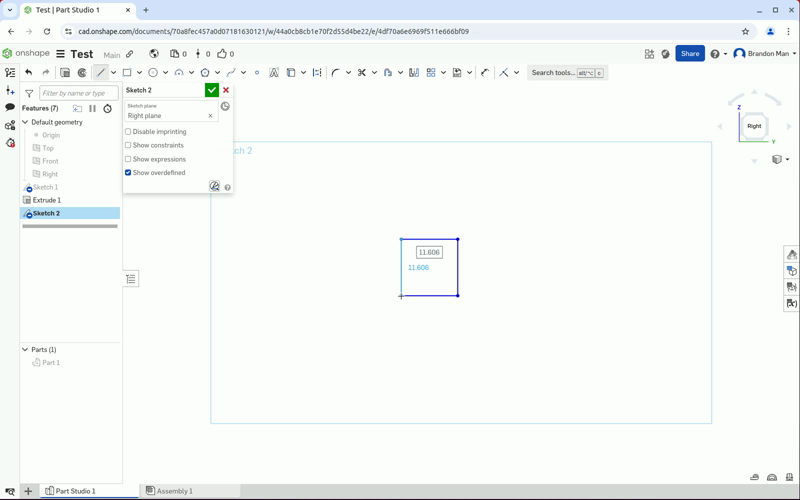
key(esc)
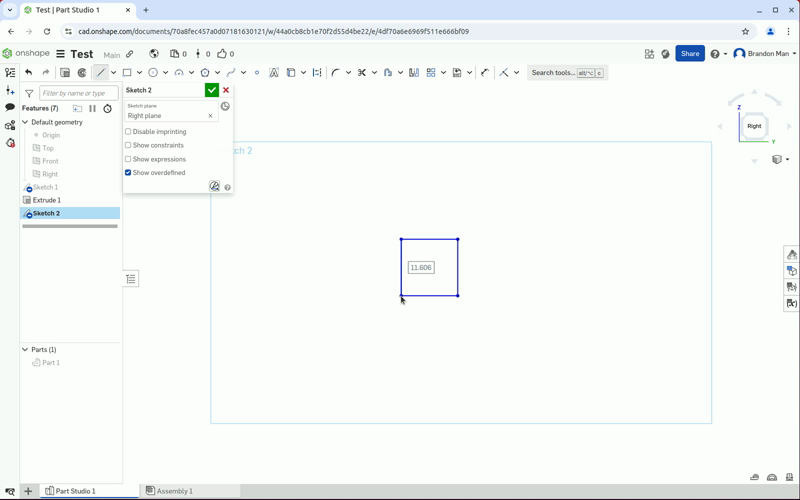
mouse_move(426, 255)
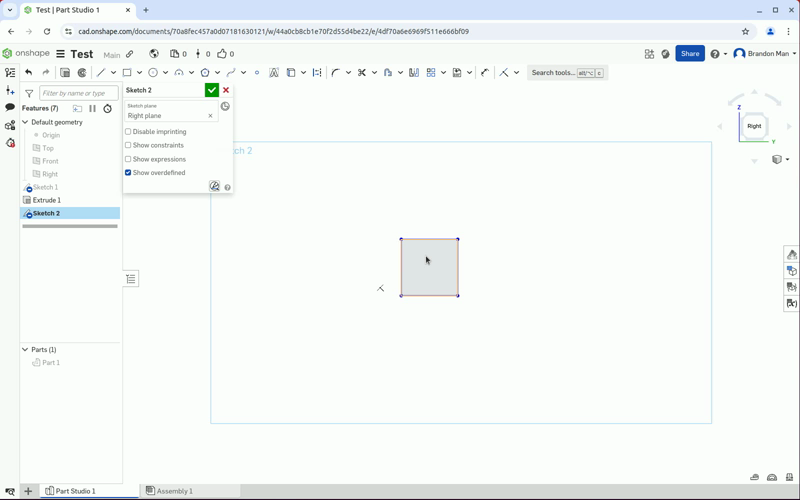
click(426, 255)
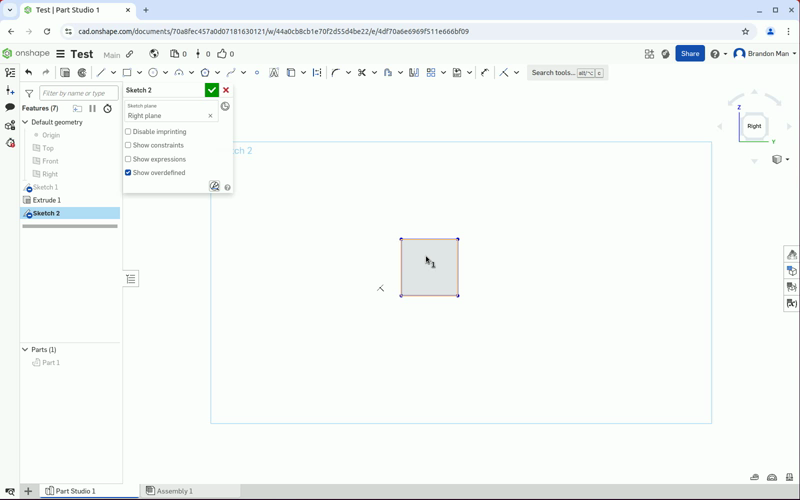
mouse_move(73, 352)
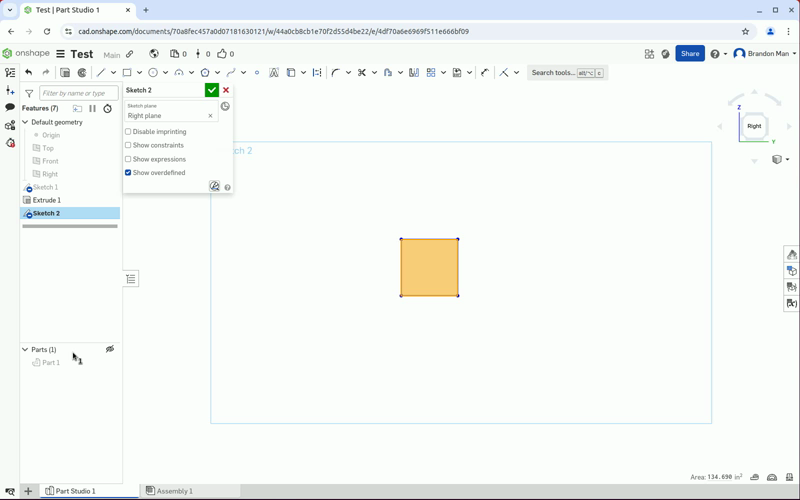
key(shift+y)
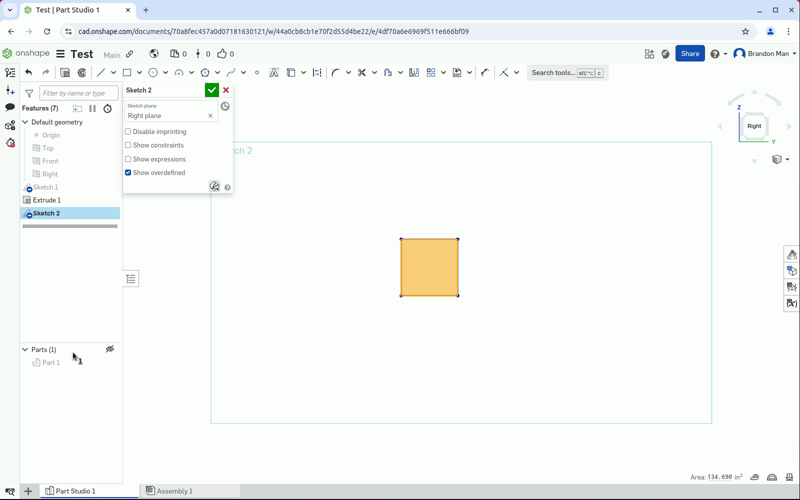
key(shift+e)
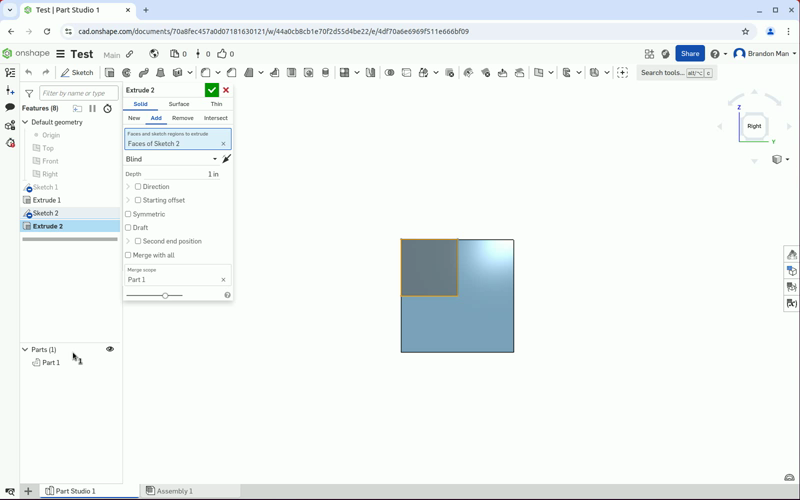
mouse_move(143, 106)
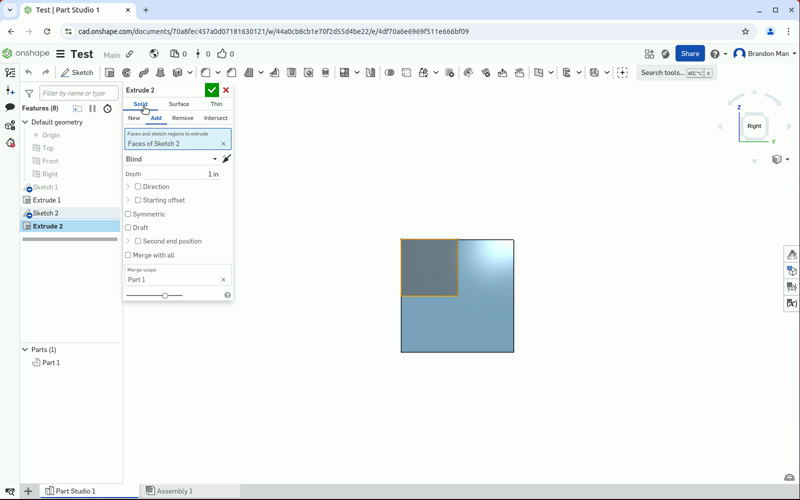
click(143, 106)
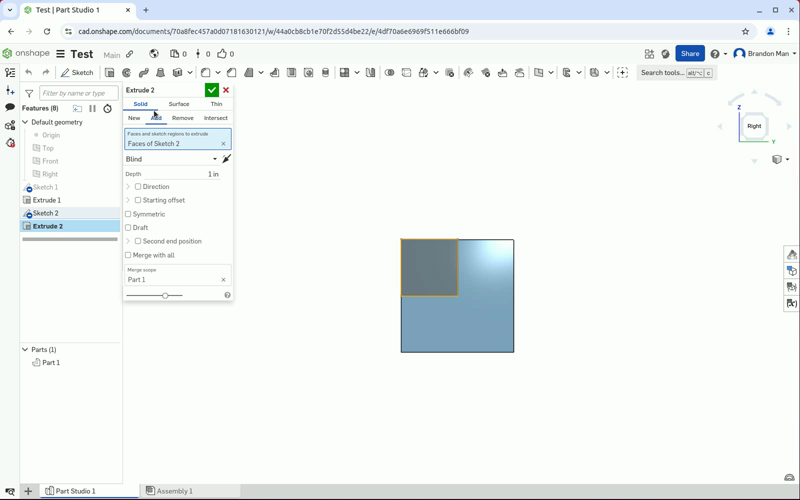
mouse_move(186, 120)
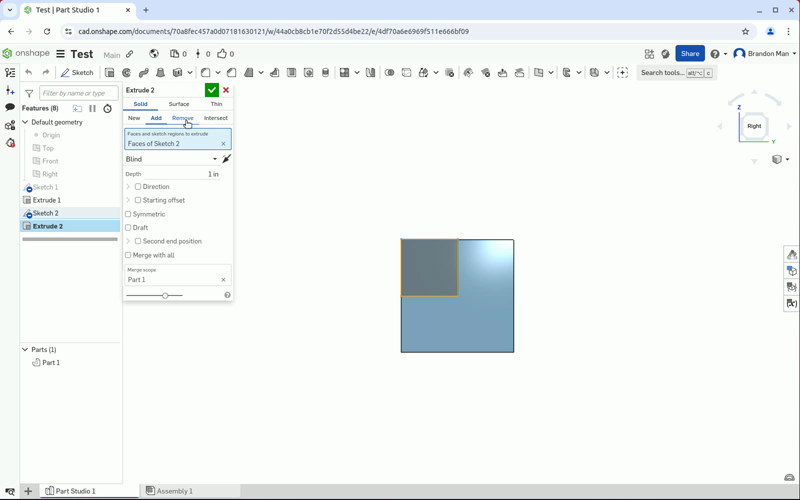
click(186, 120)
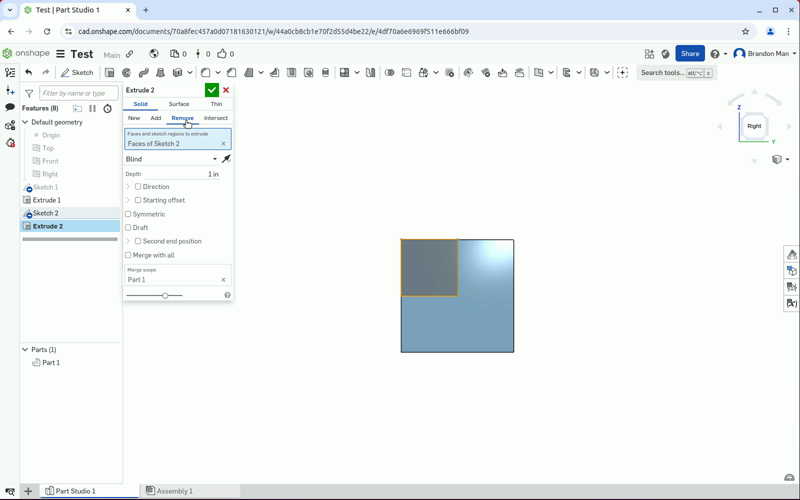
key(tab, 4)
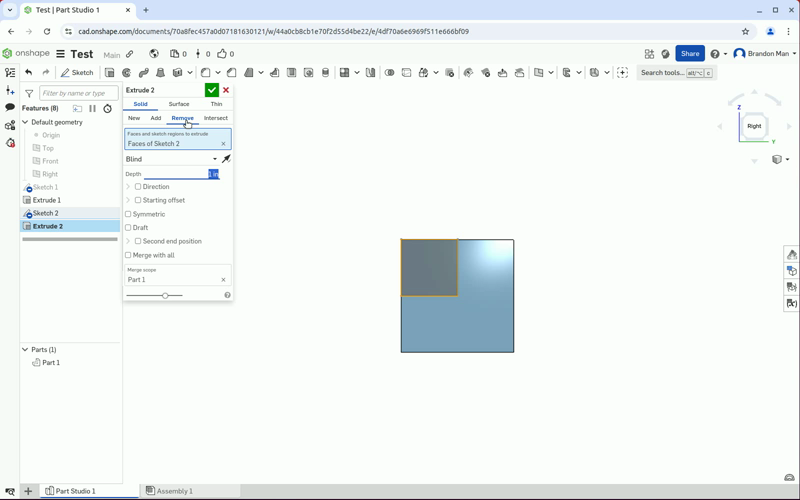
text(17.331)
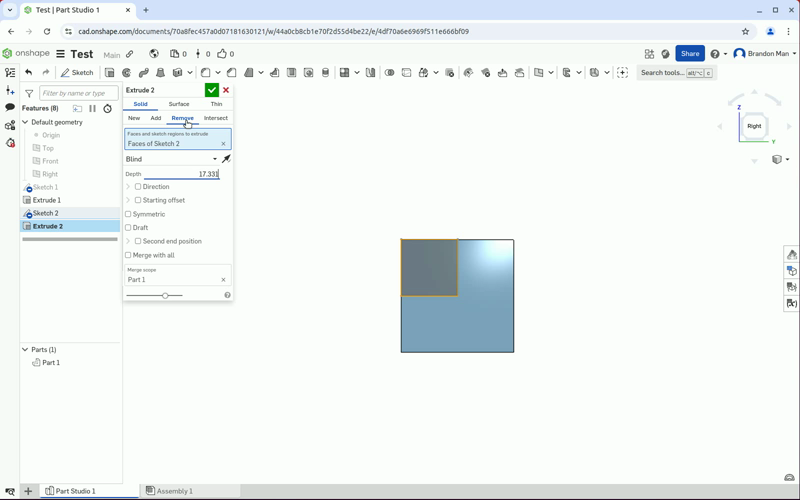
key(tab, 6)
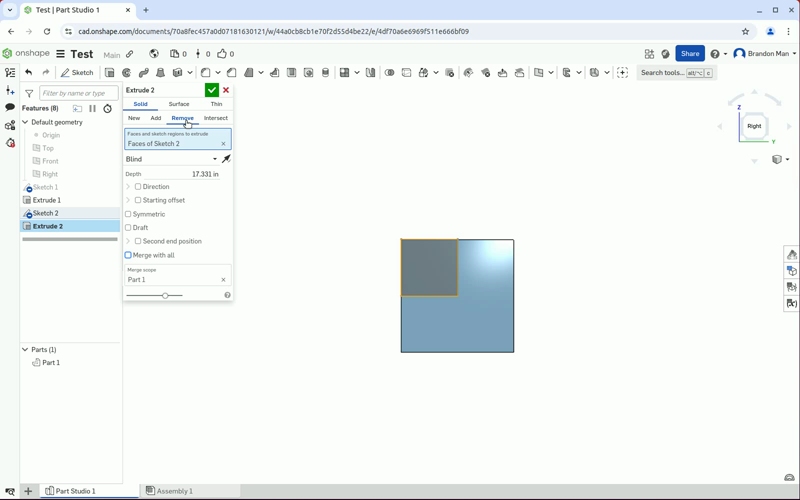
key(space)
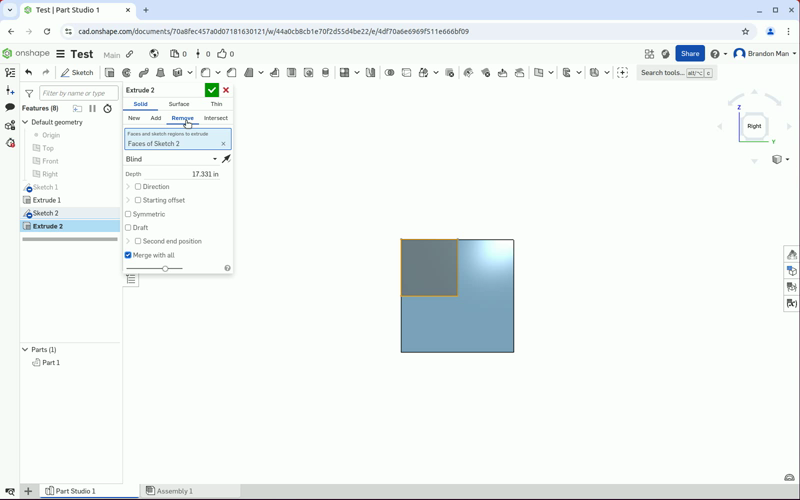
key(enter)
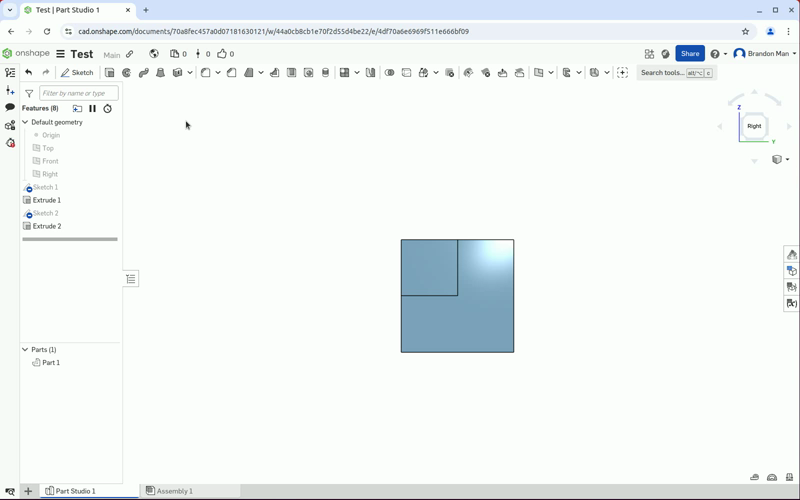
key(shift+h)
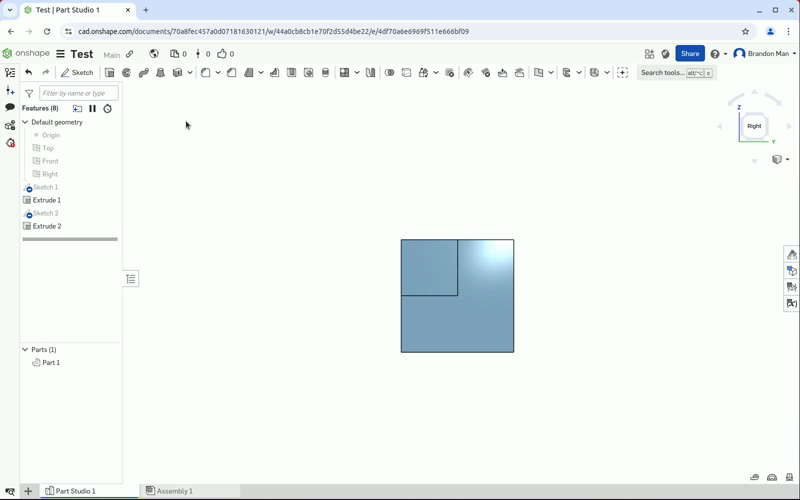
key(shift+h)
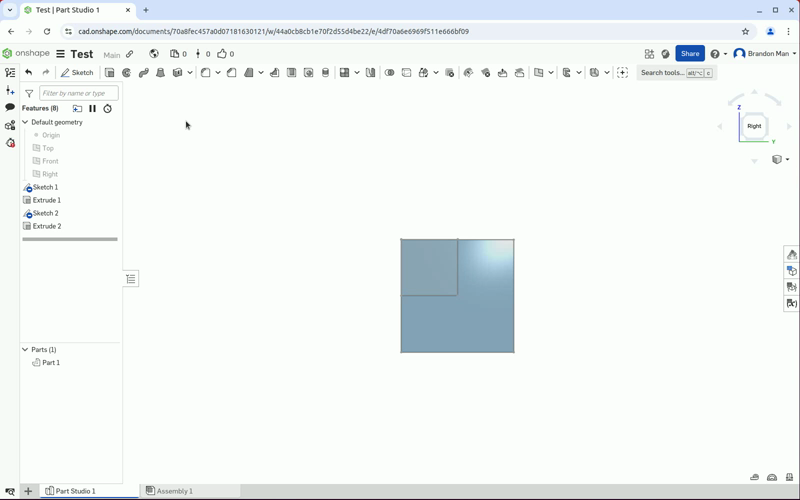
key(shift+7)
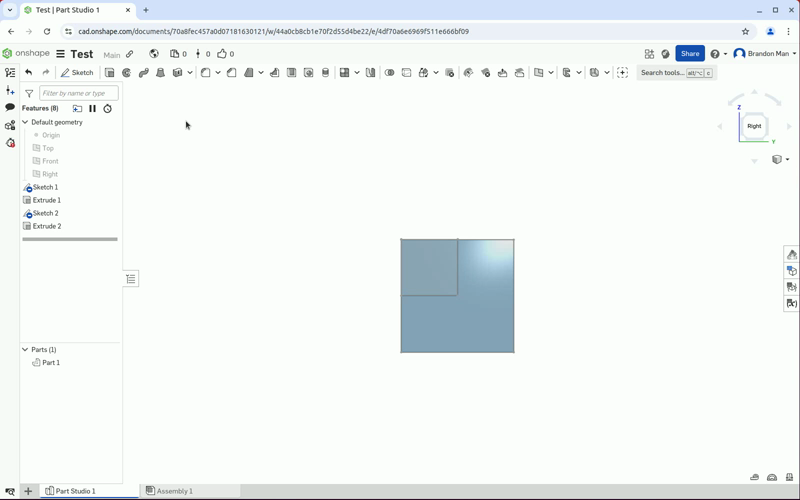
key(right, 2)
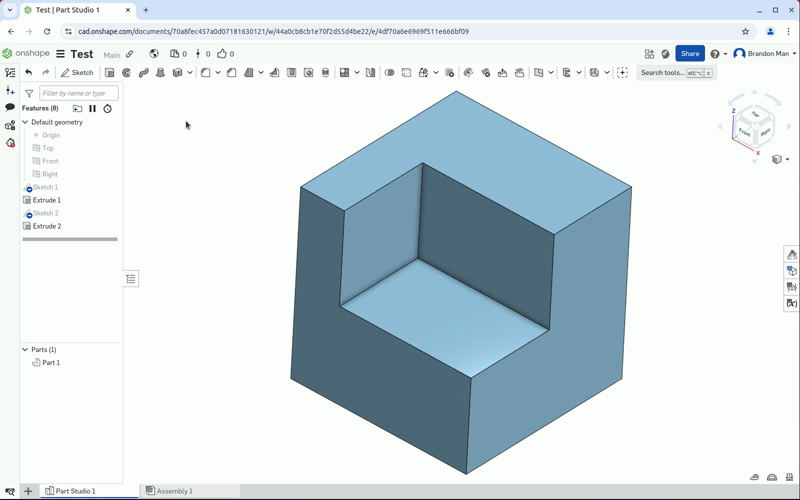
key(down, 2)
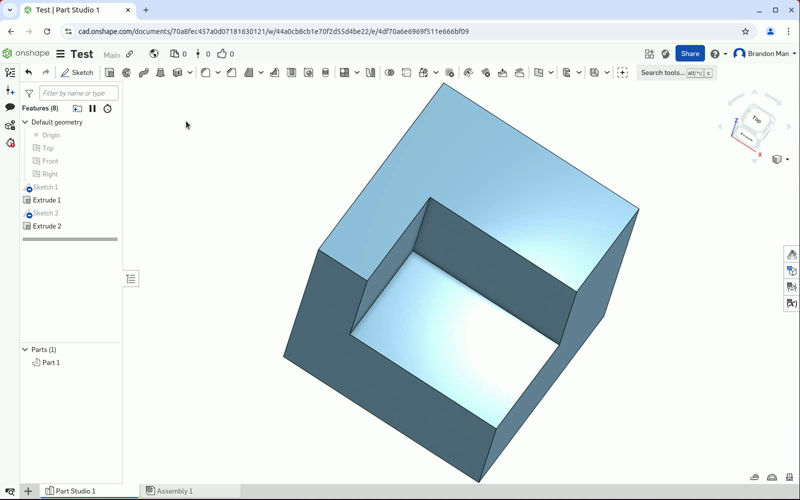
key(up, 2)
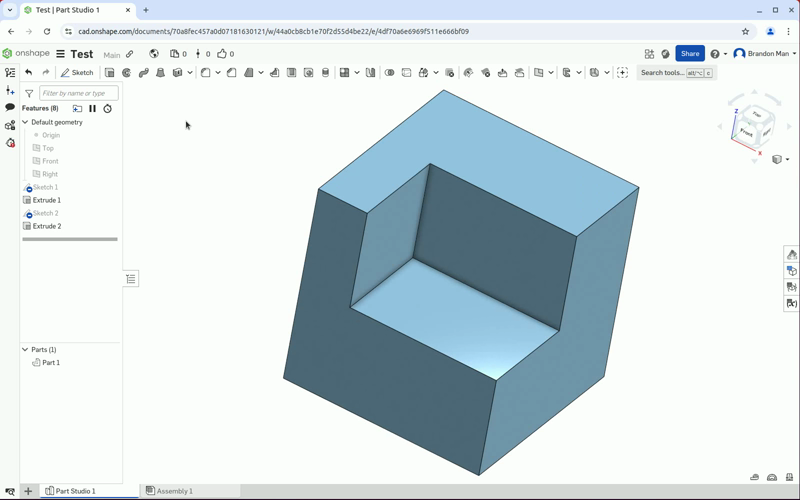
key(left, 2)
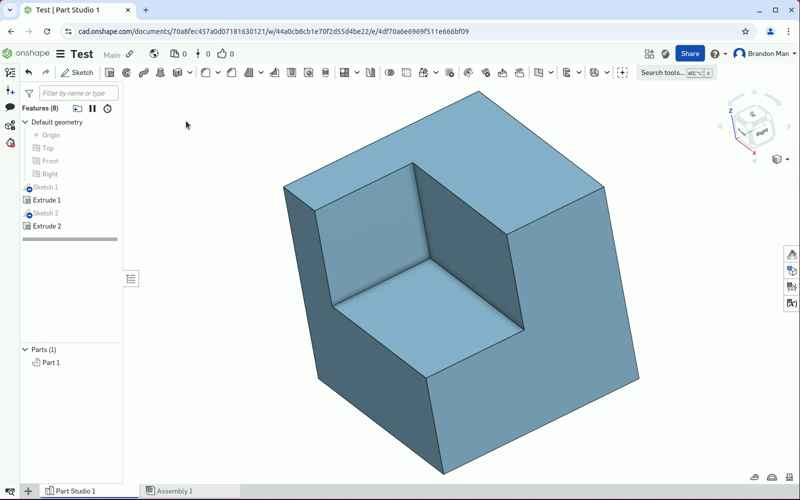
mouse_move(73, 189)
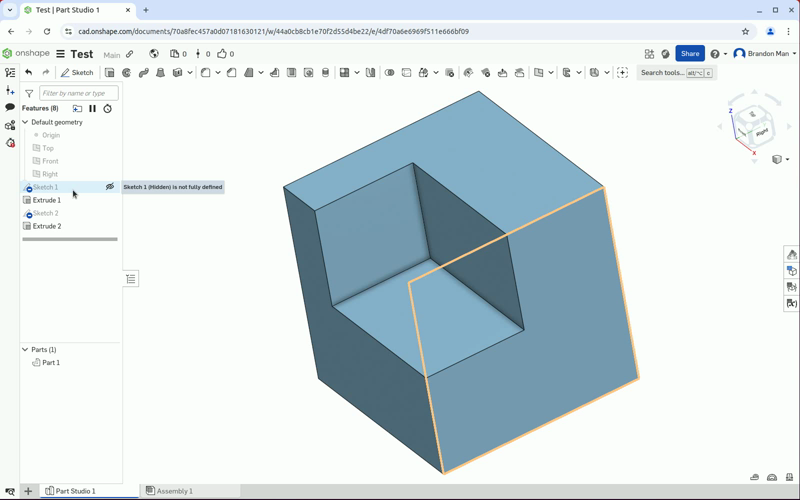
click(73, 189)